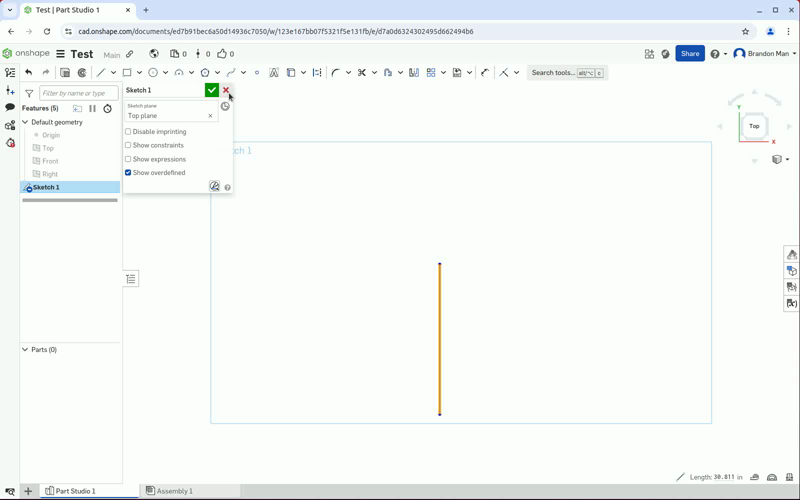
key(shift+h)
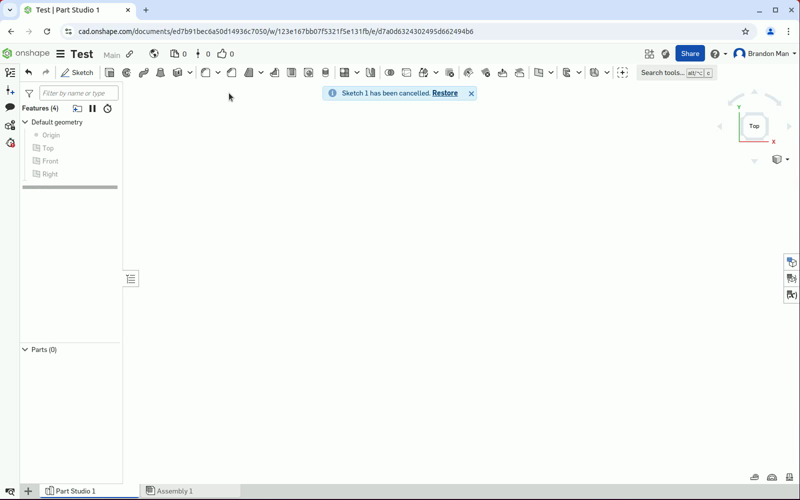
mouse_move(73, 352)
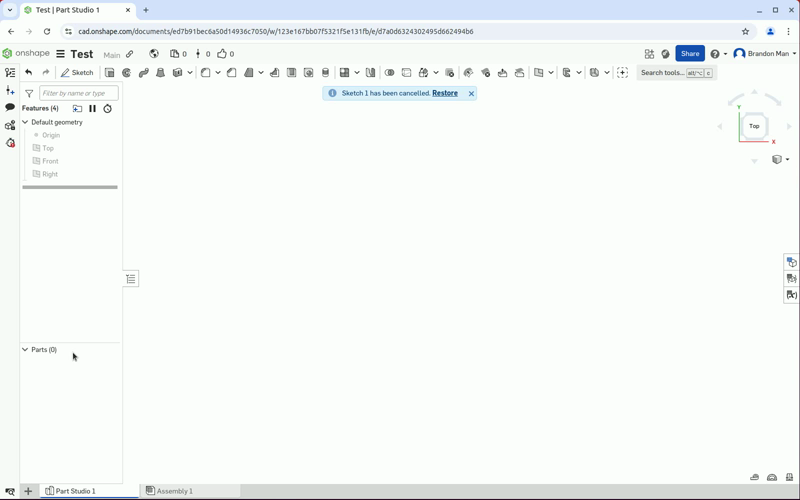
key(y)
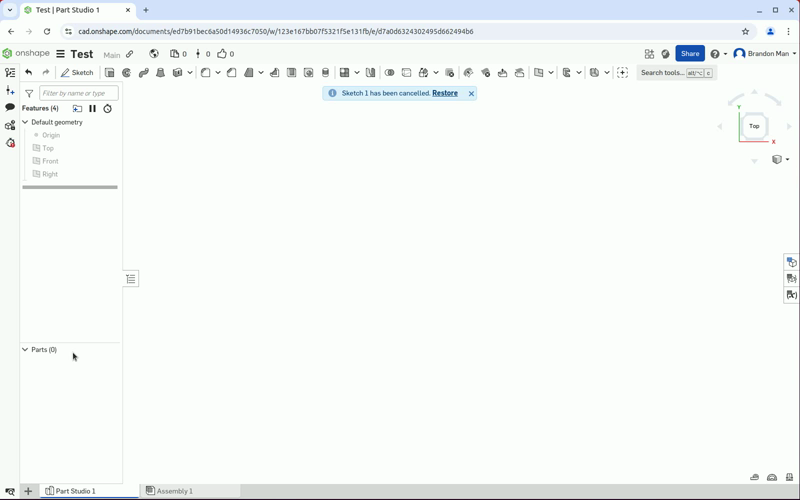
key(shift+p)
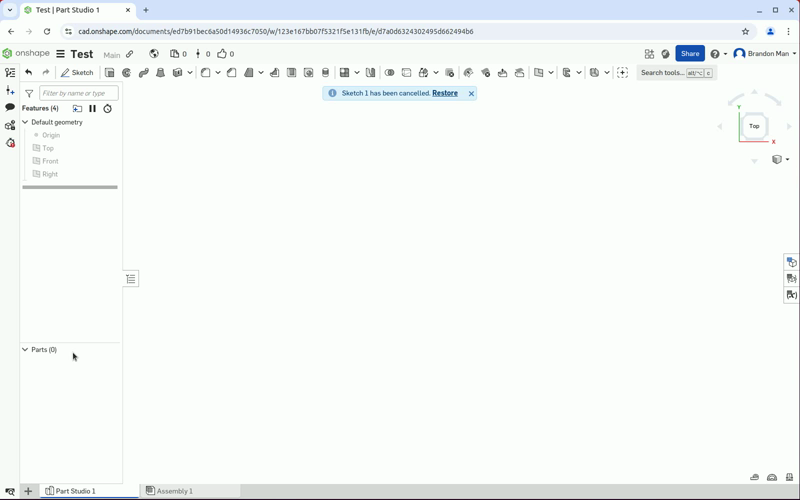
key(space)
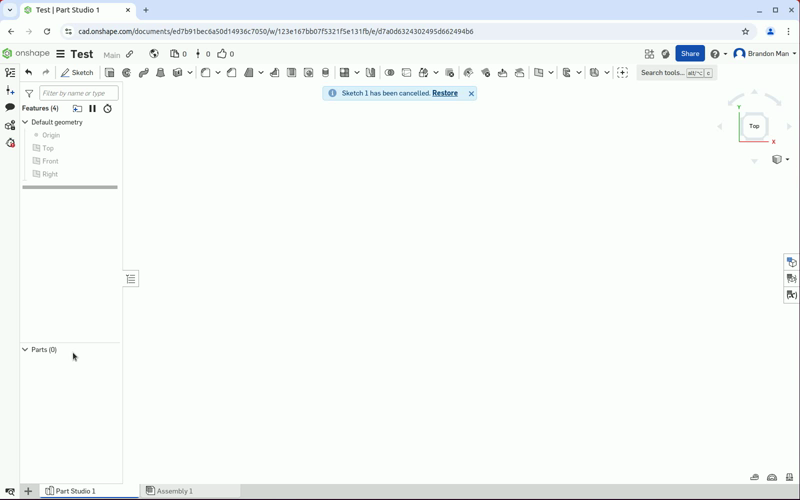
key_down(shift)
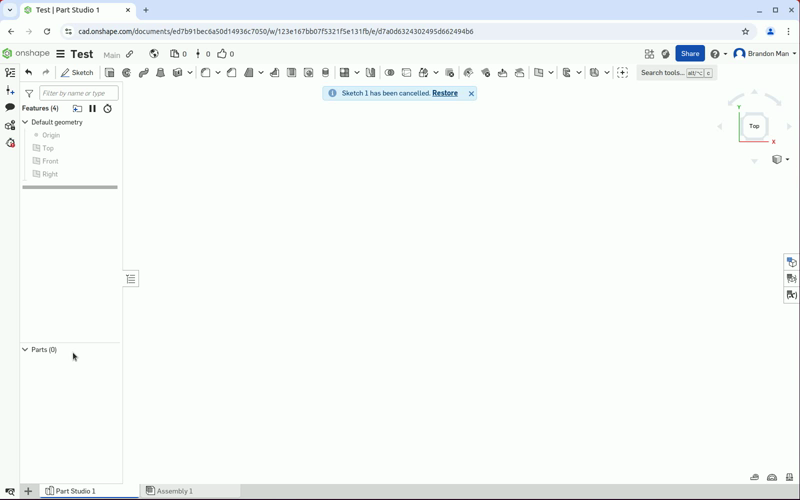
key(up)
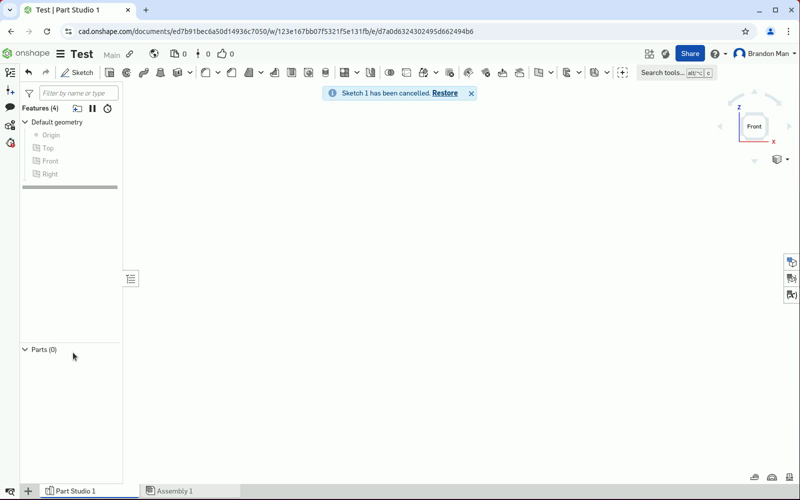
key_up(shift)
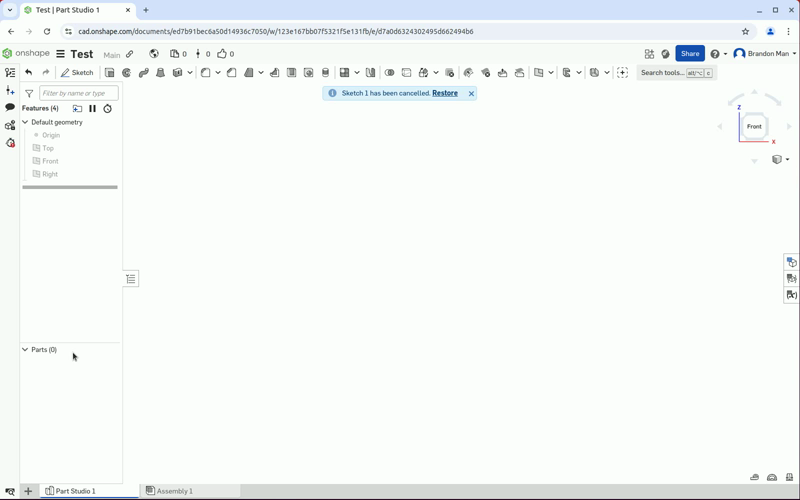
mouse_move(73, 352)
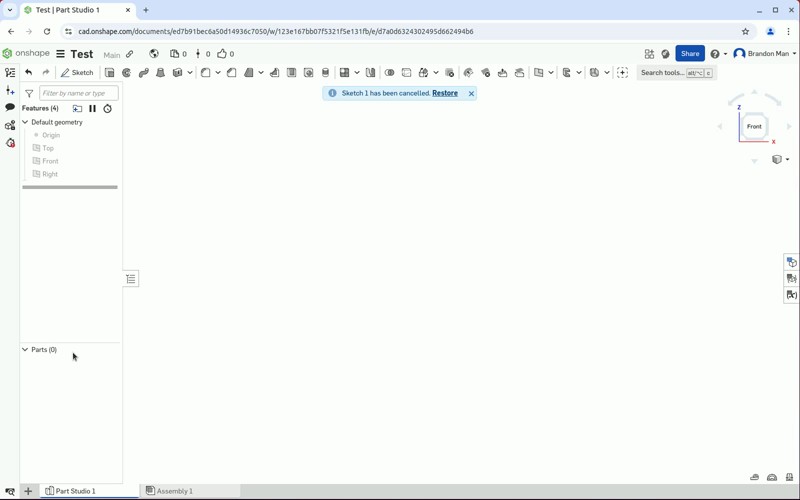
key(shift+y)
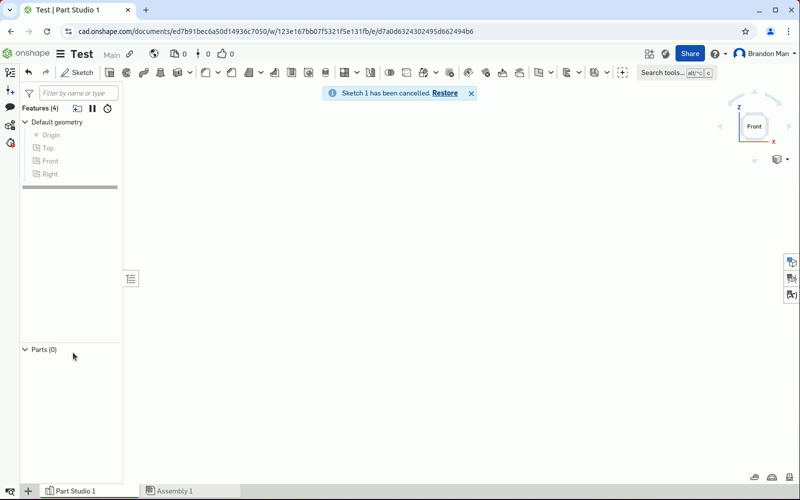
key(shift+s)
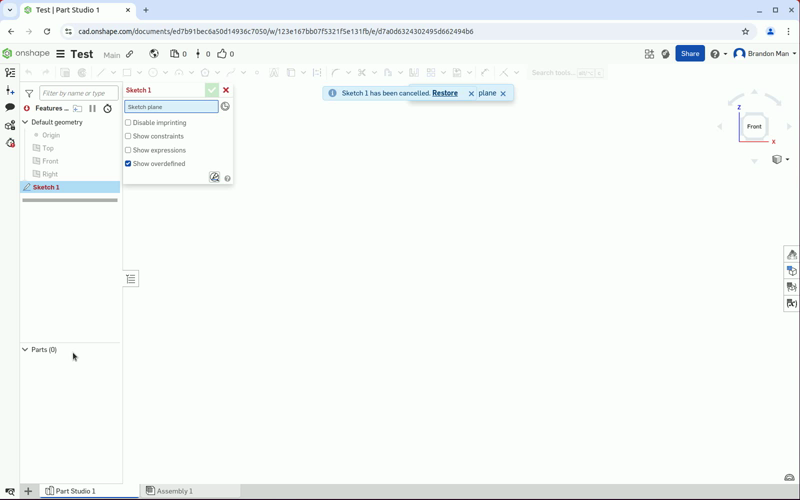
mouse_move(73, 163)
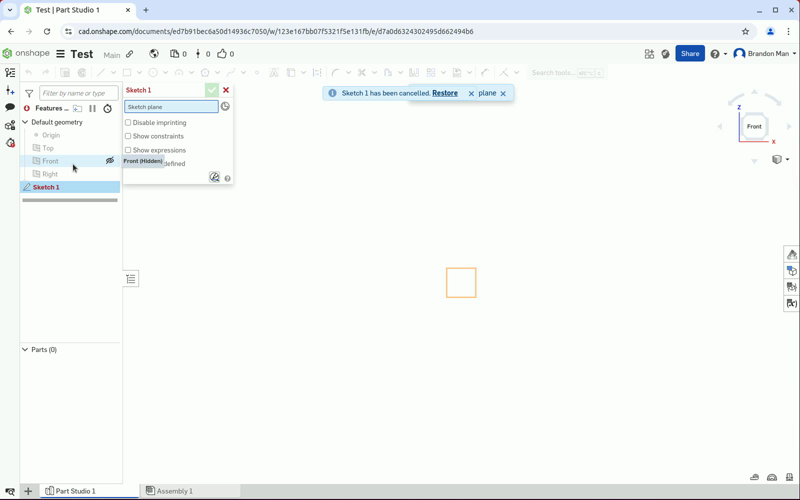
click(73, 163)
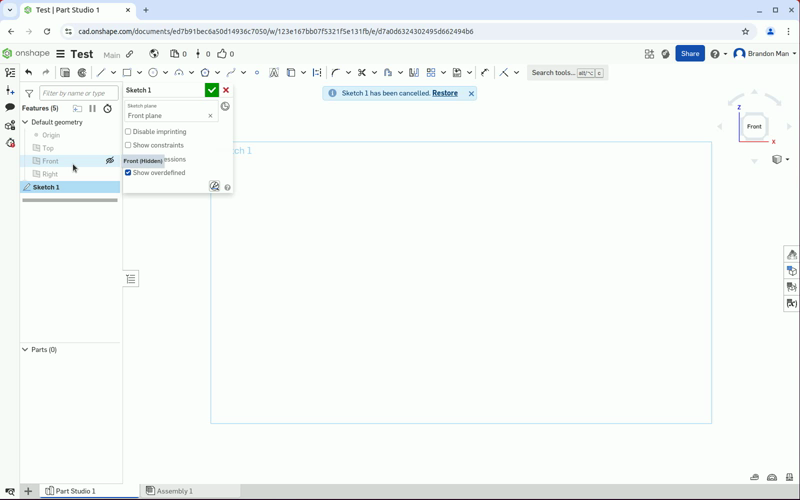
mouse_move(73, 352)
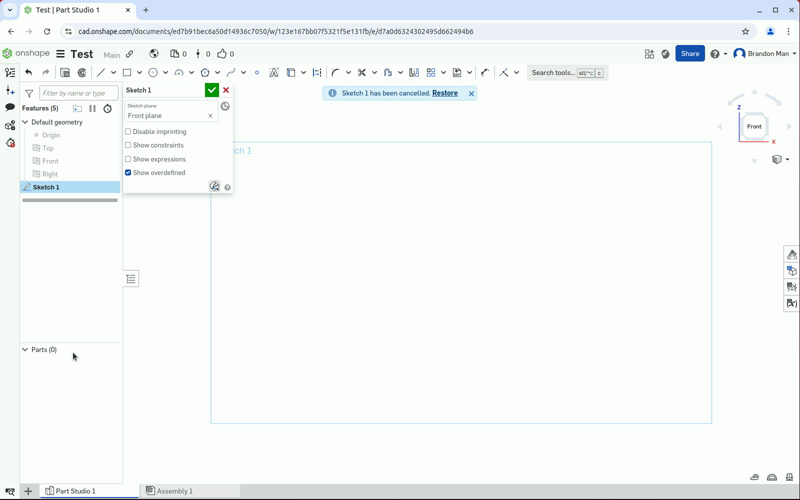
key(y)
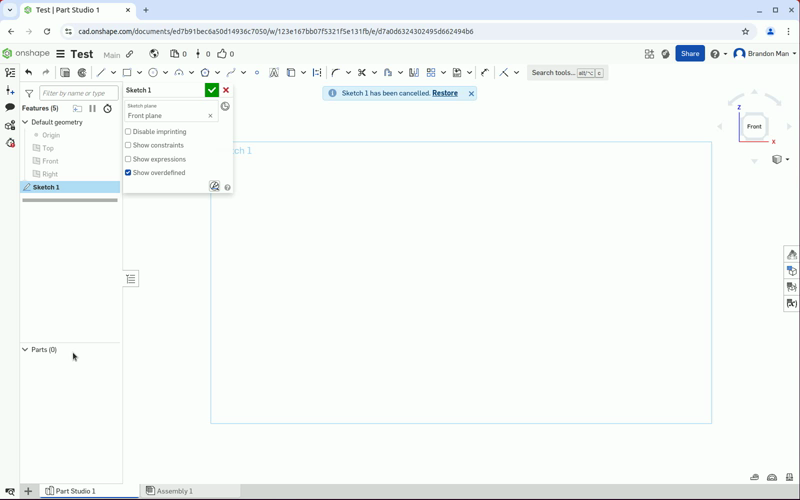
key(l)
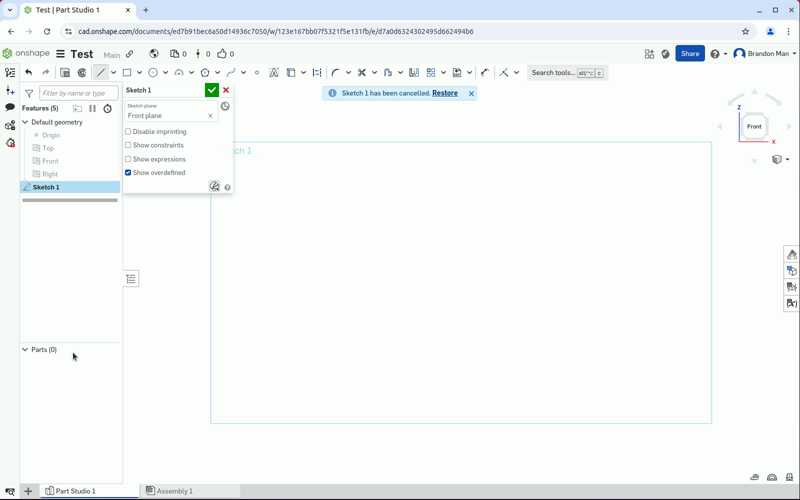
key_down(shift)
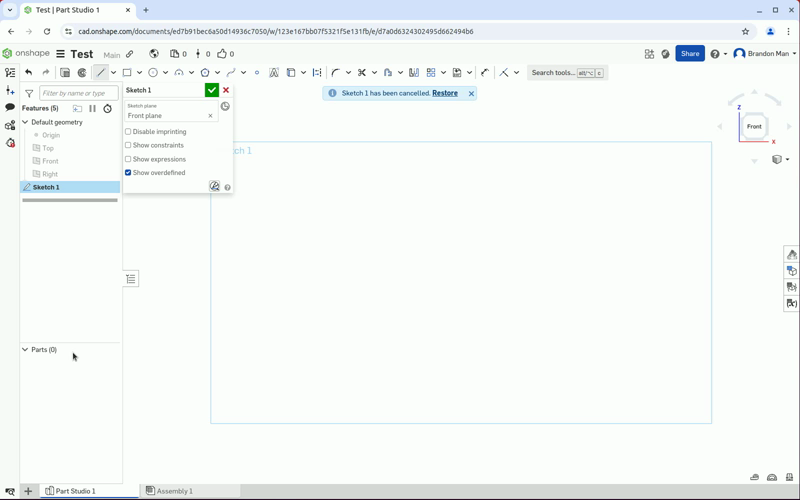
mouse_move(460, 282)
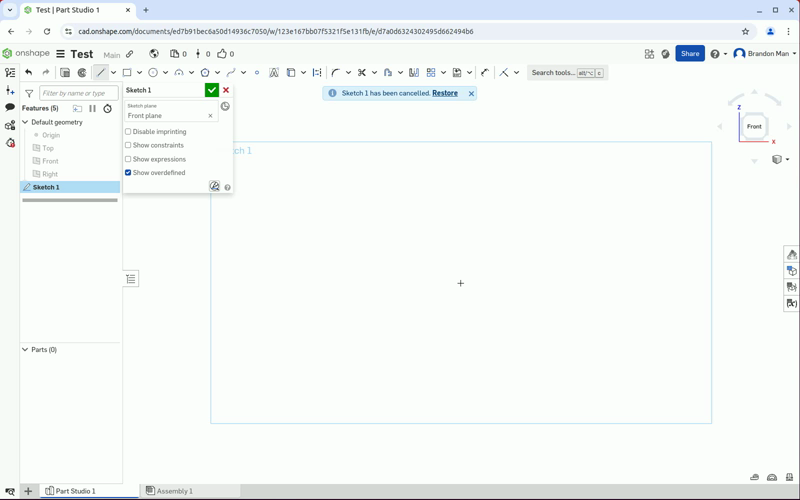
click(460, 282)
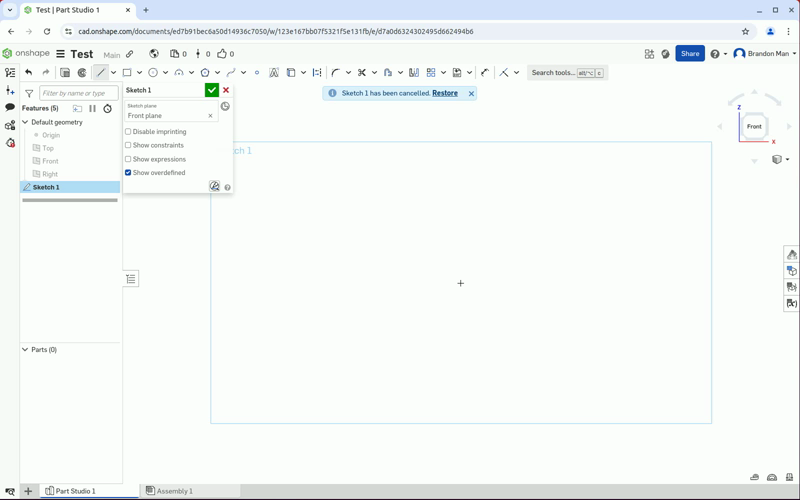
key_up(shift)
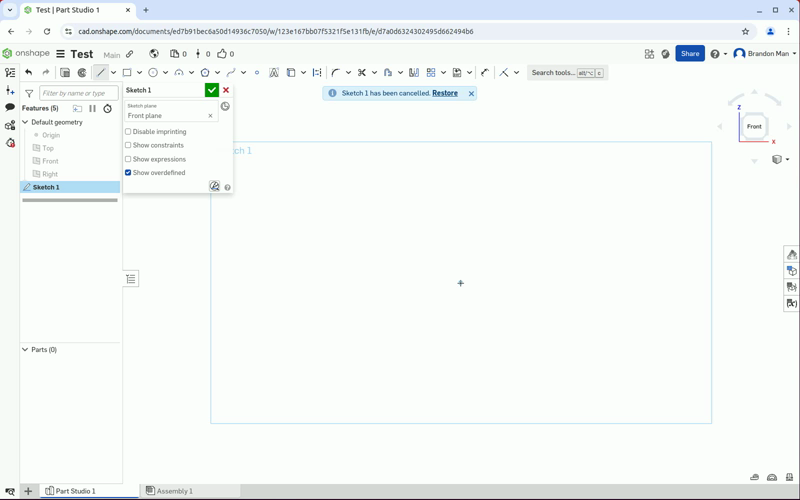
key_down(shift)
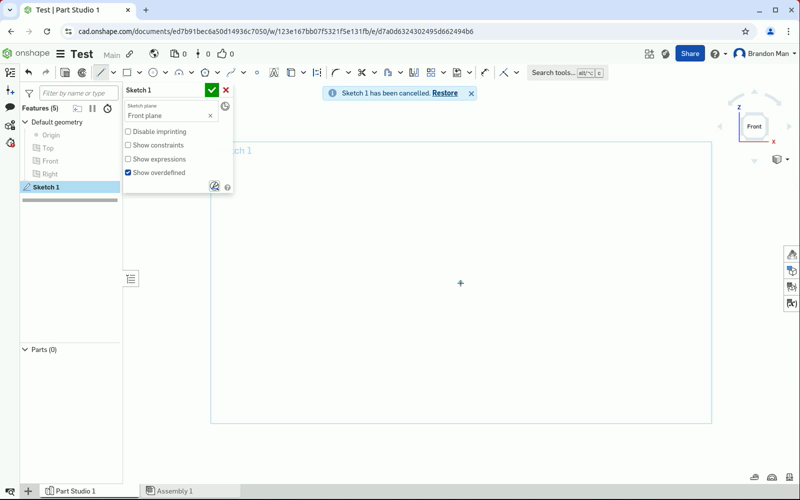
mouse_move(490, 282)
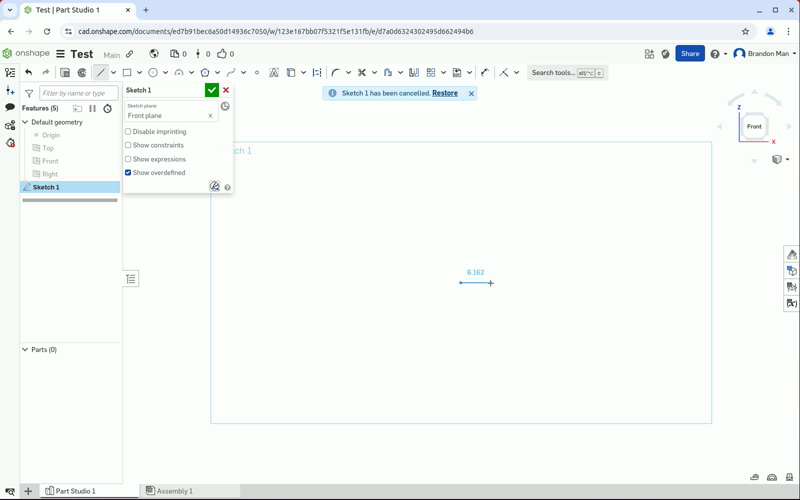
mouse_move(506, 282)
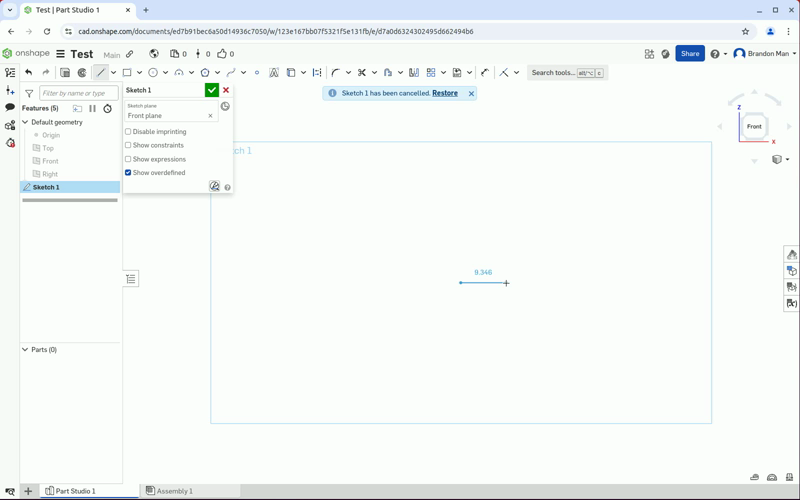
click(506, 282)
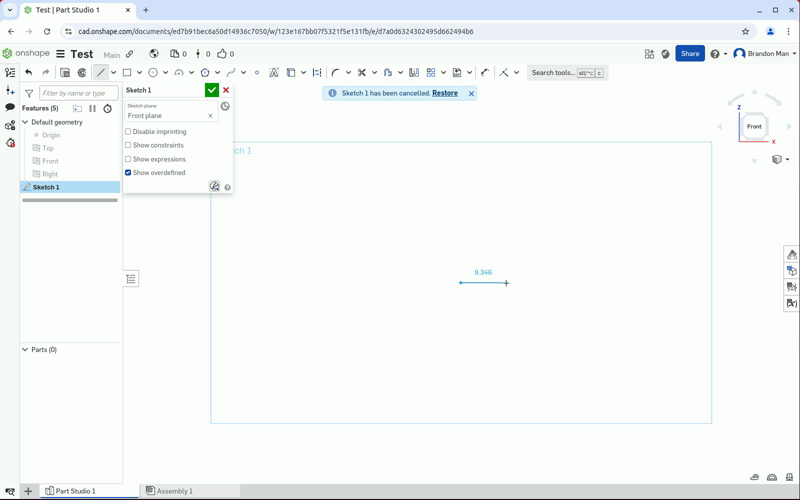
key_up(shift)
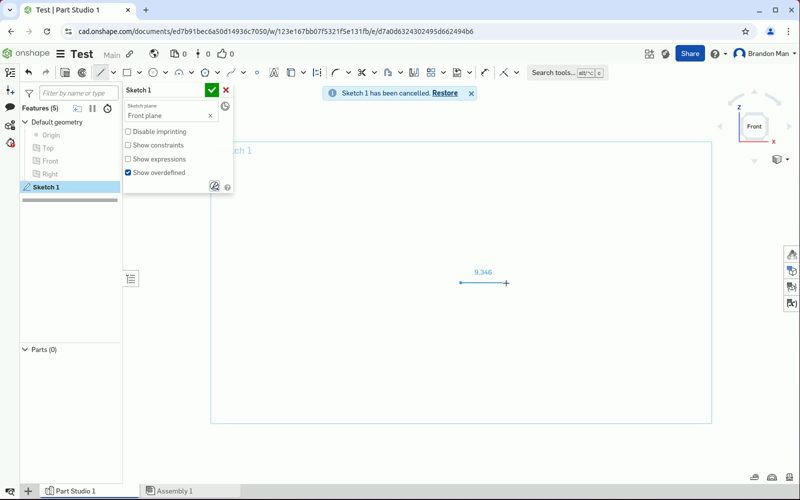
key_down(shift)
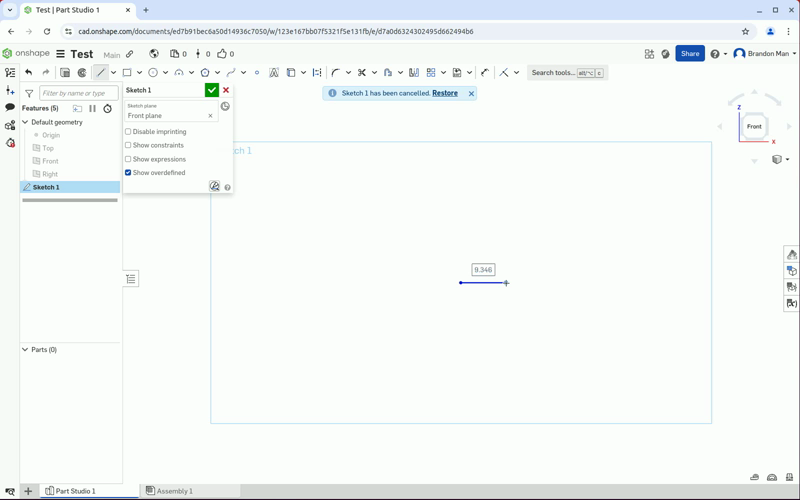
mouse_move(506, 214)
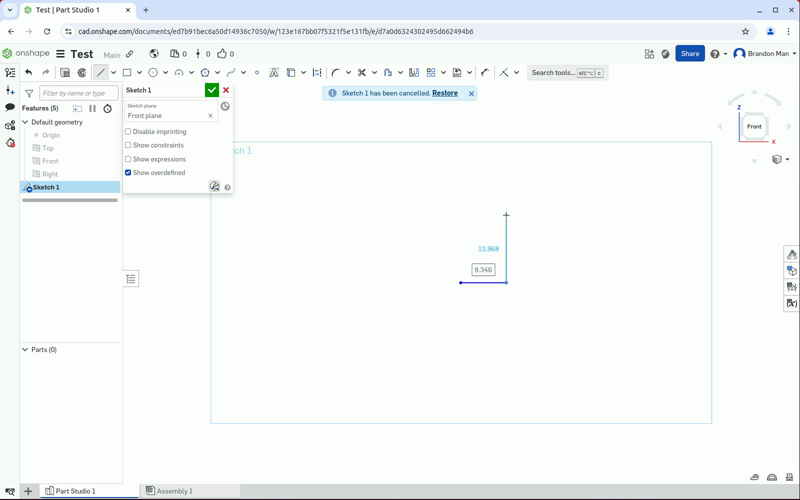
click(506, 214)
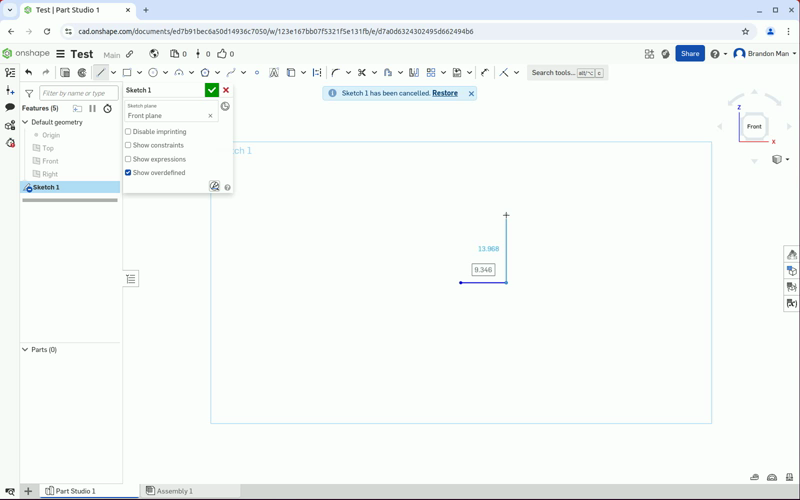
key_up(shift)
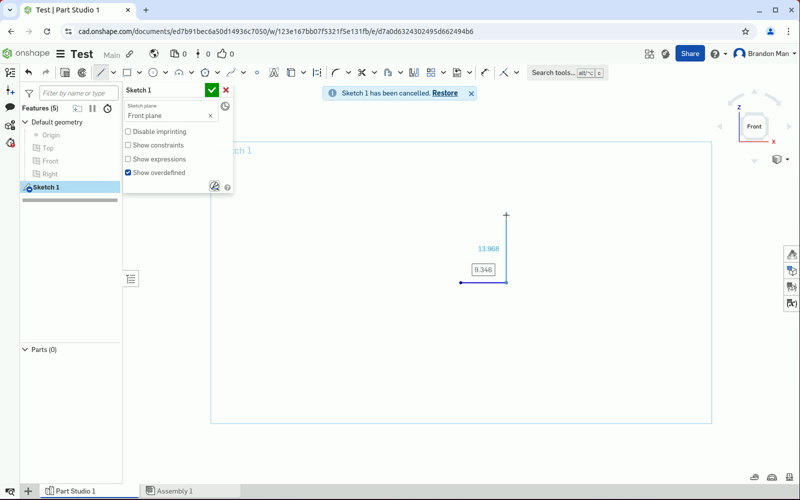
key_down(shift)
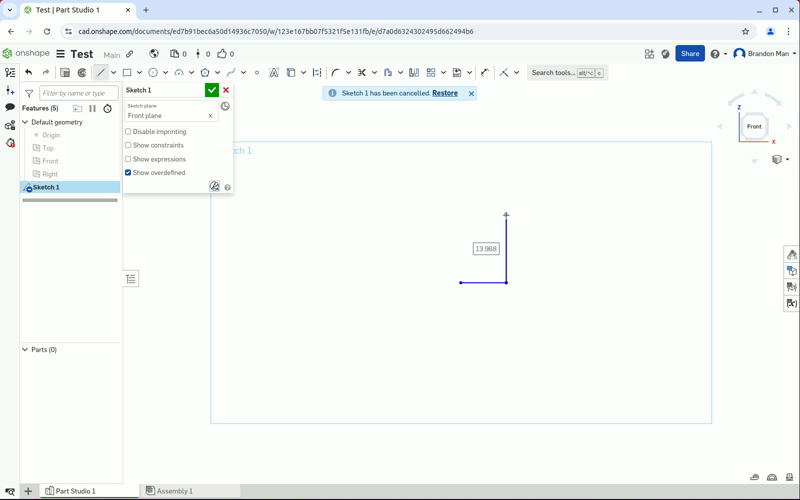
mouse_move(536, 214)
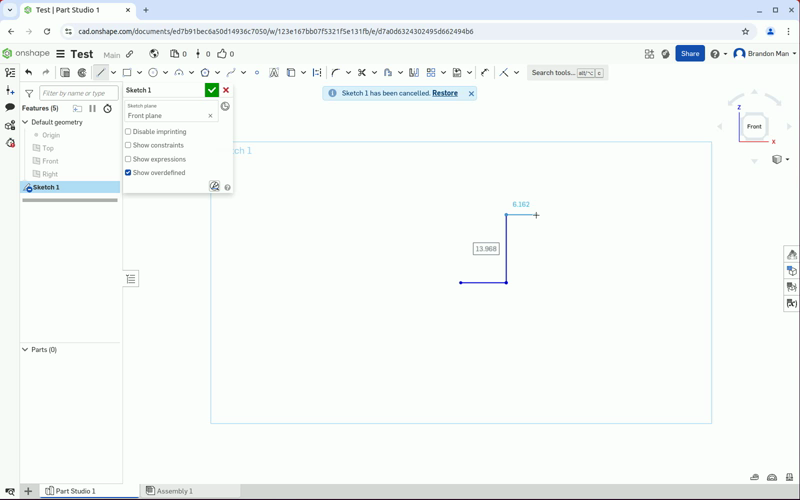
mouse_move(460, 214)
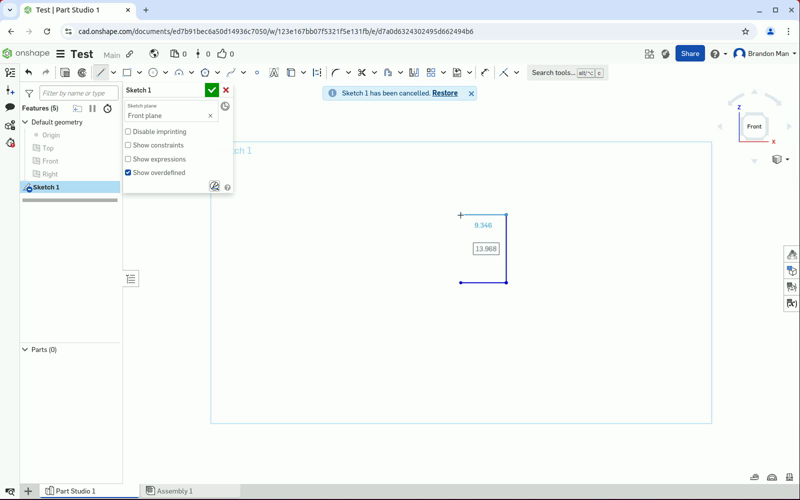
click(460, 214)
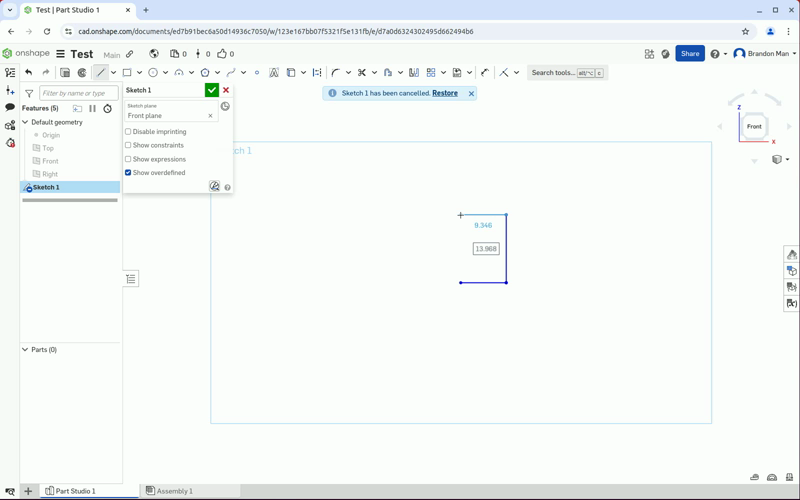
key_up(shift)
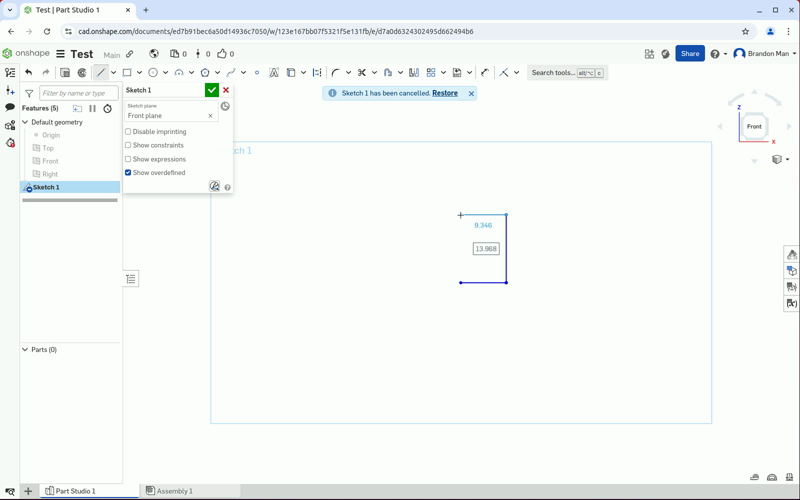
key_down(shift)
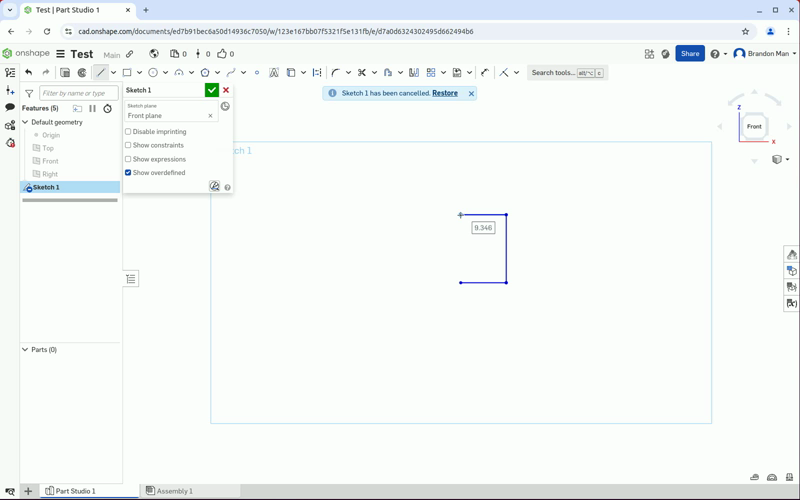
mouse_move(460, 282)
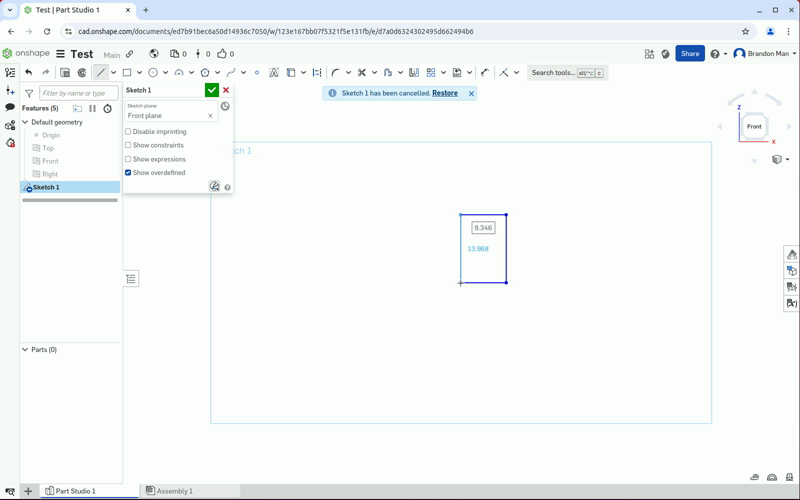
key_up(shift)
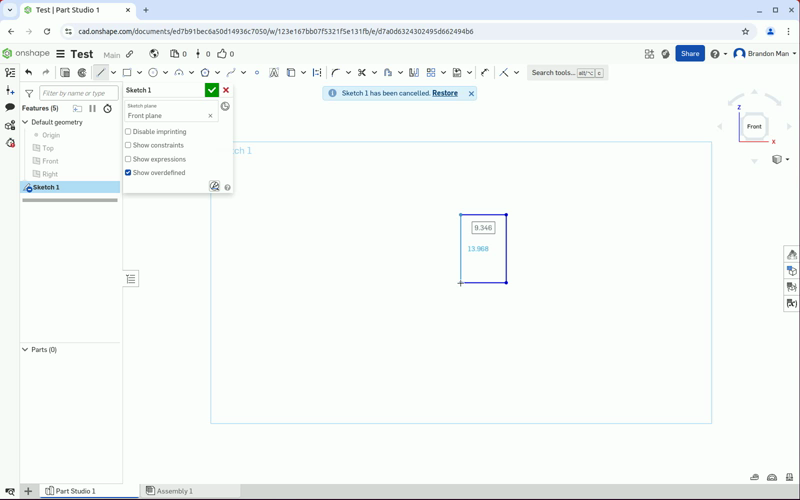
click(460, 282)
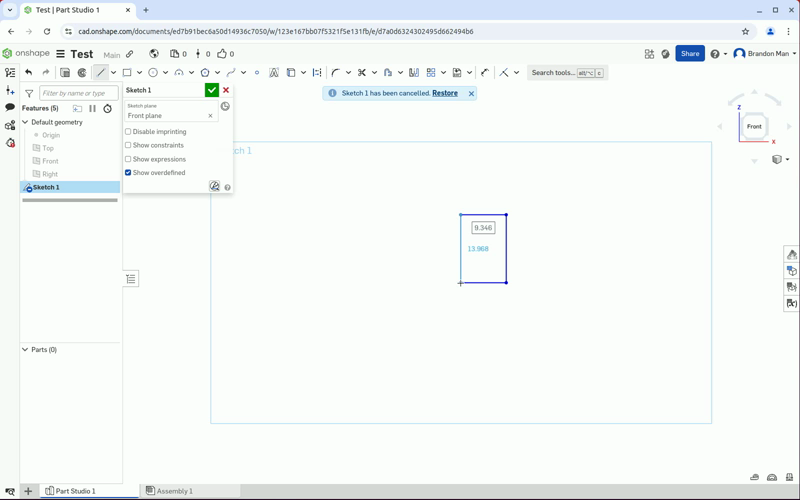
key(esc)
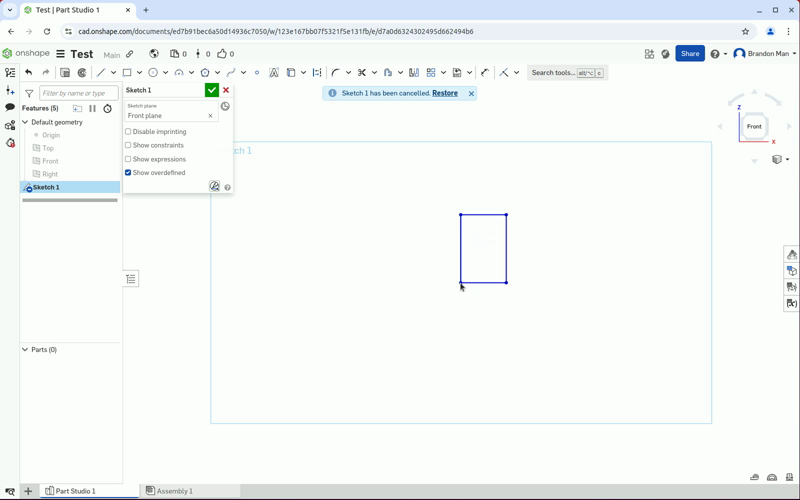
mouse_move(500, 235)
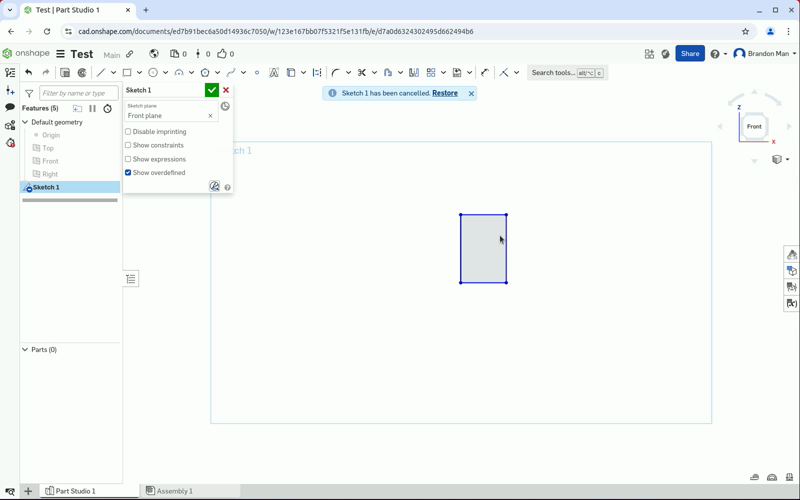
click(500, 235)
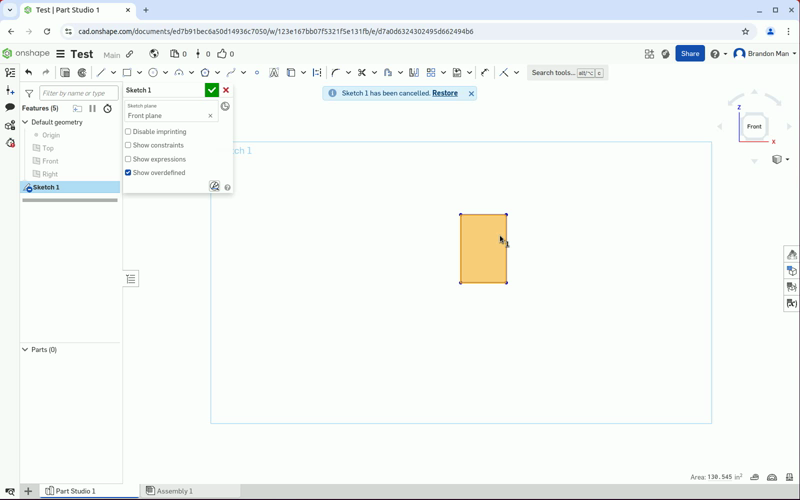
mouse_move(73, 352)
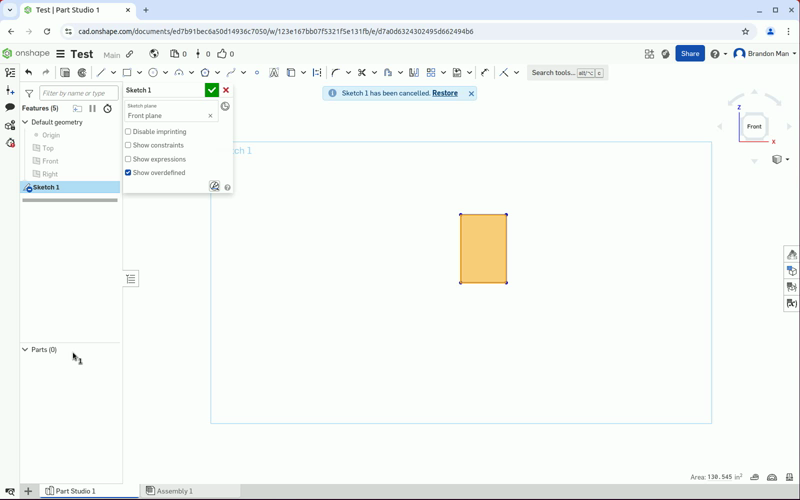
key(shift+y)
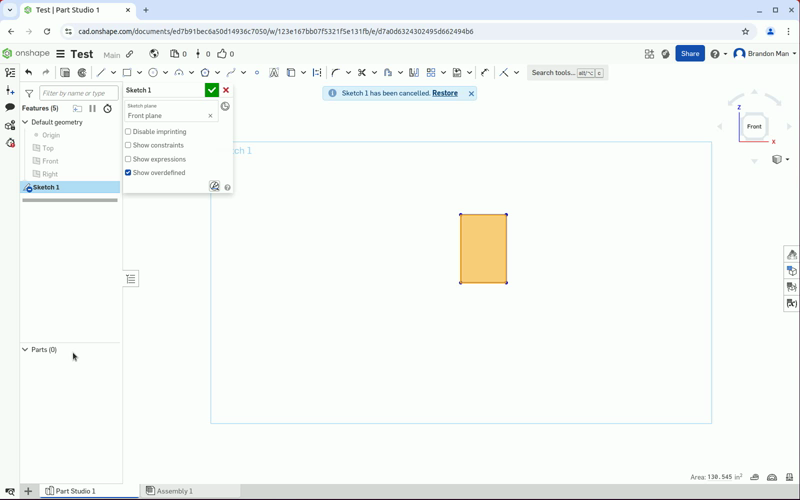
key(shift+e)
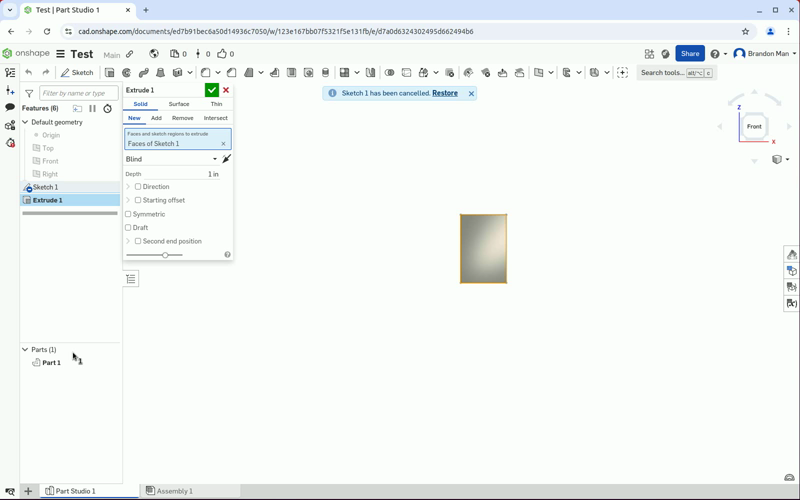
mouse_move(143, 106)
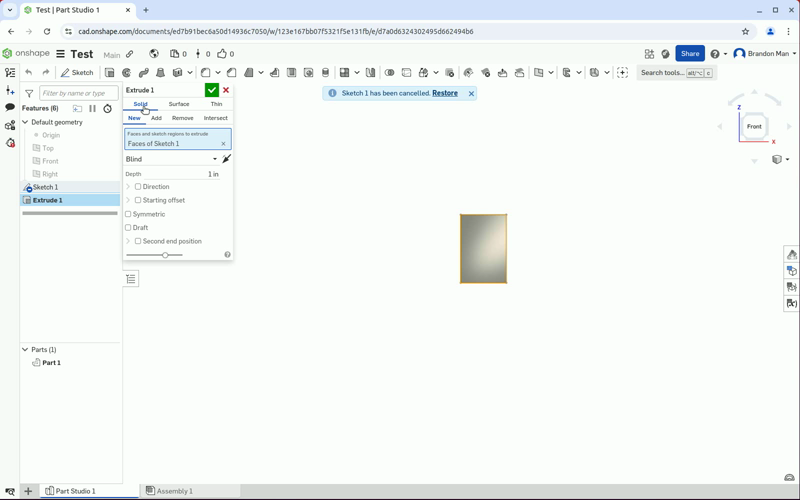
click(143, 106)
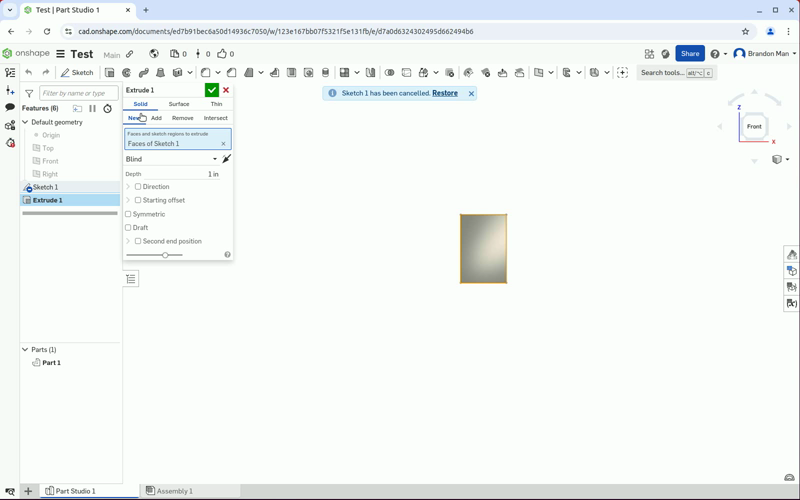
mouse_move(137, 120)
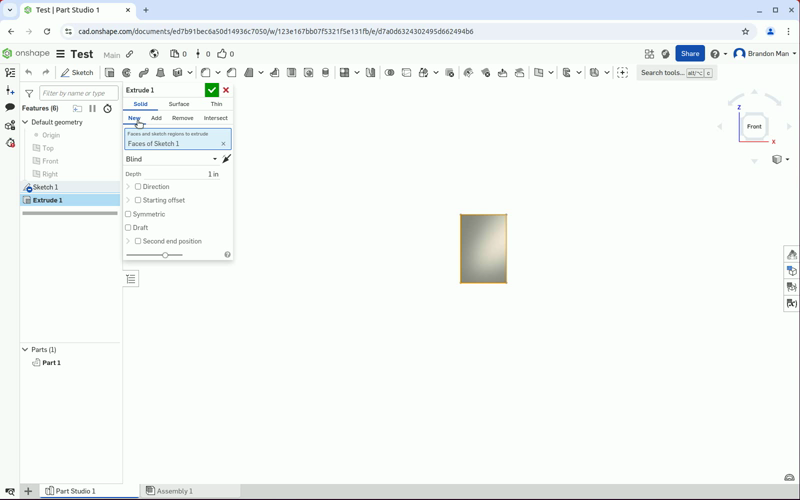
click(137, 120)
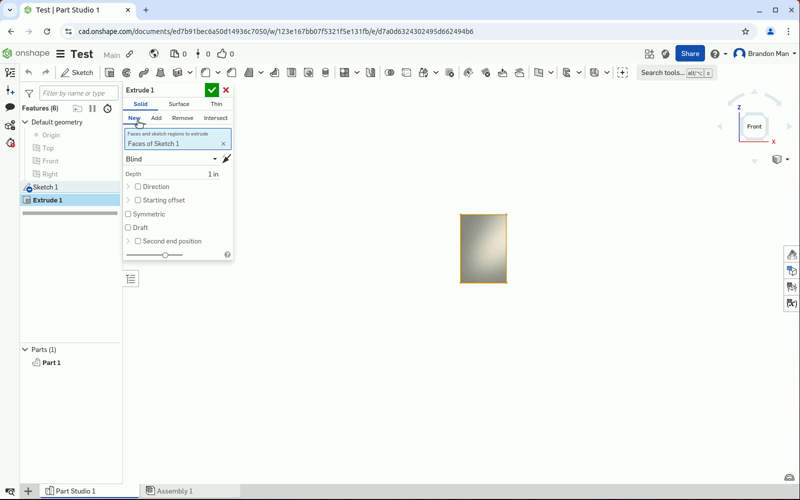
key(tab, 4)
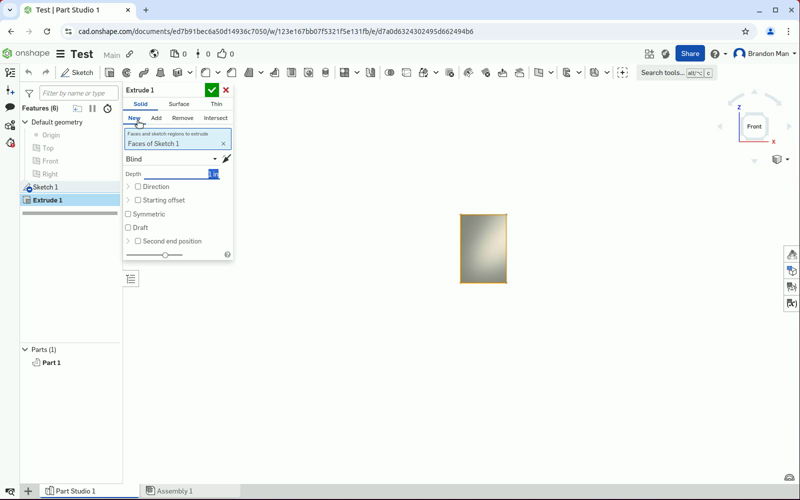
text(23.108)
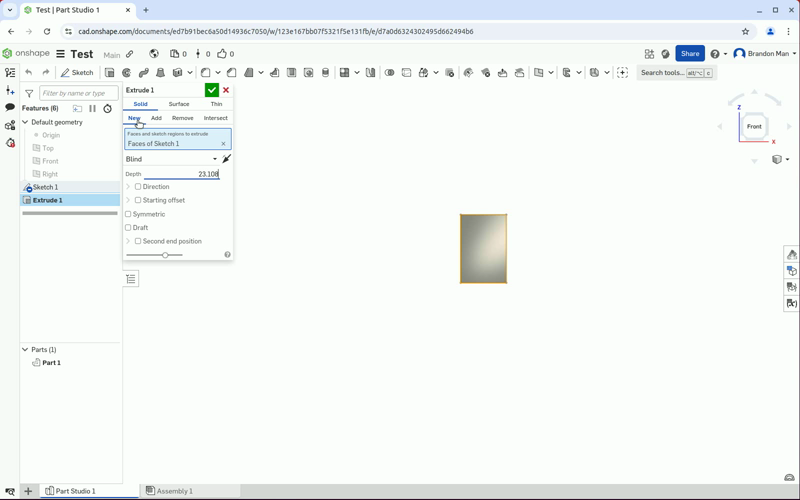
key(enter)
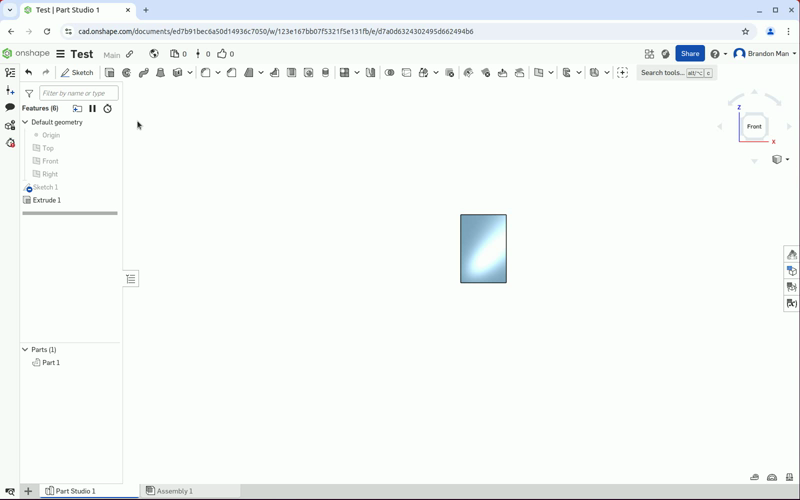
key(shift+h)
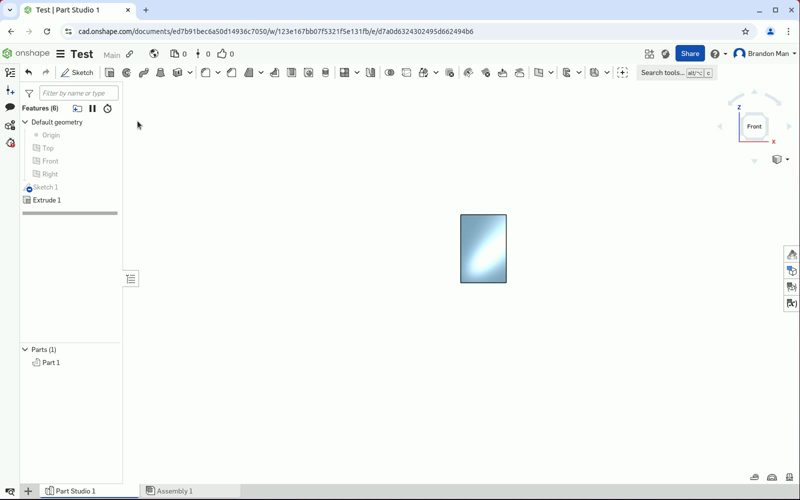
key(shift+h)
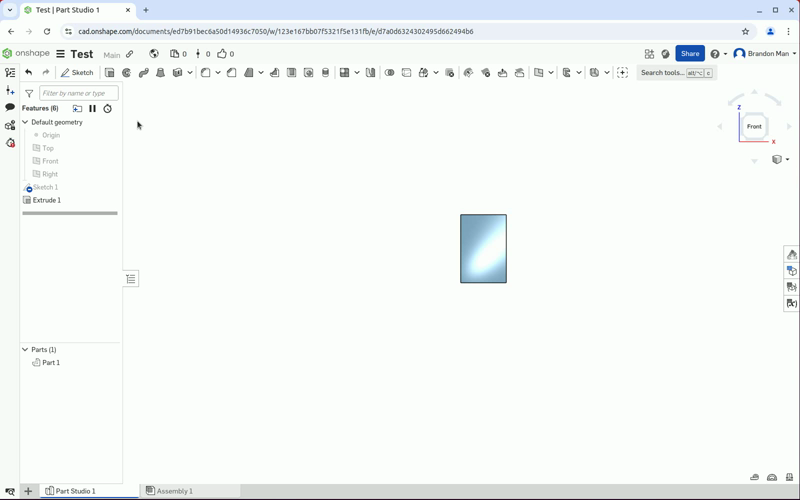
mouse_move(73, 189)
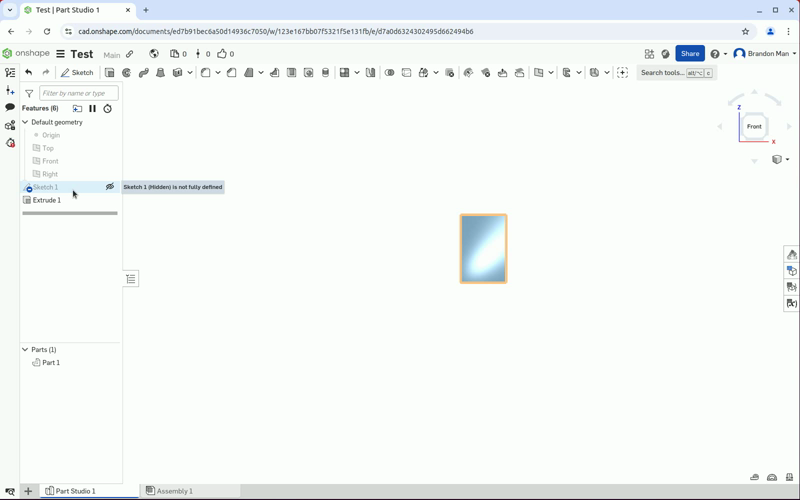
click(73, 189)
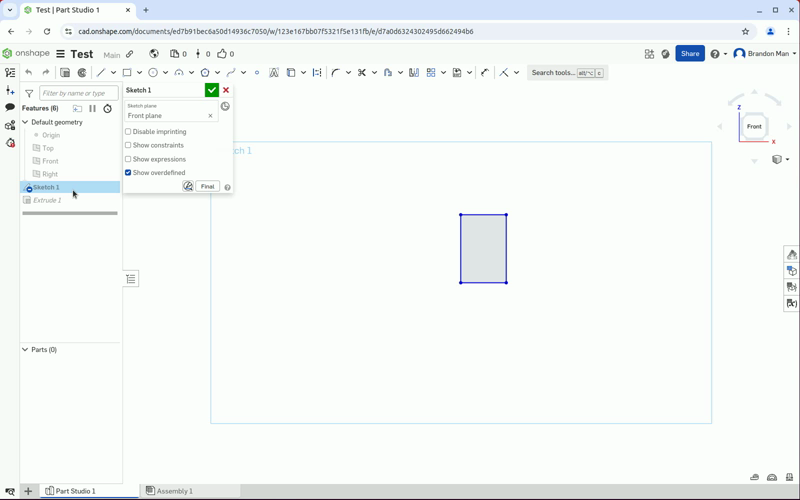
mouse_move(229, 92)
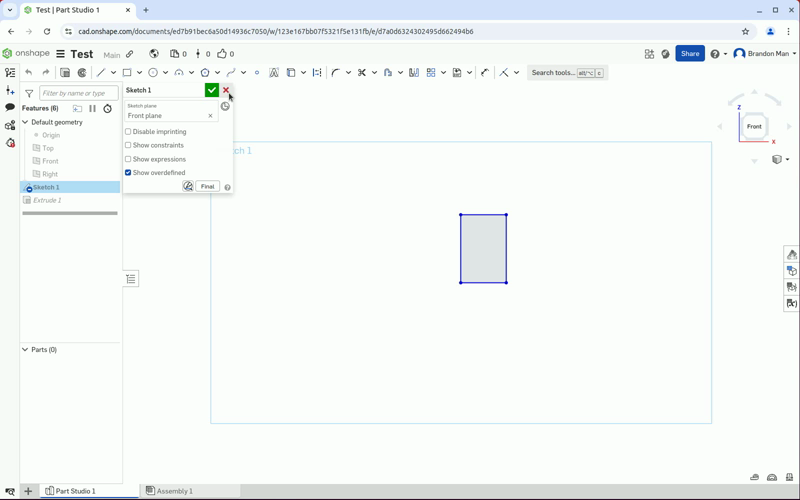
click(229, 92)
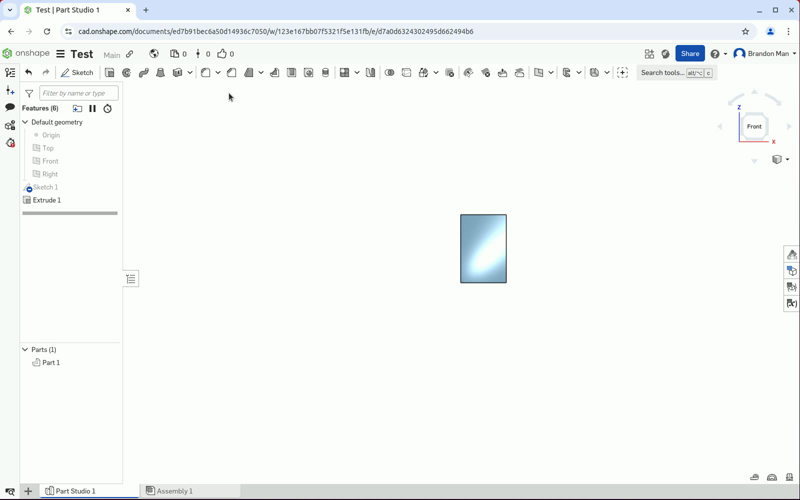
mouse_move(73, 352)
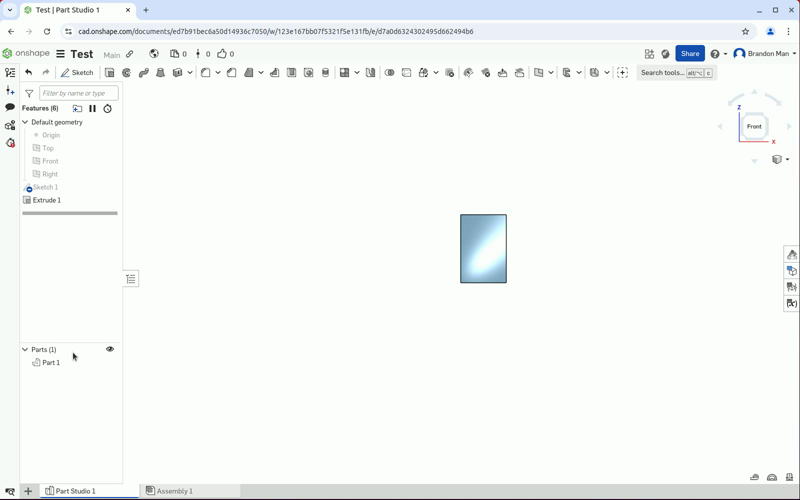
key(y)
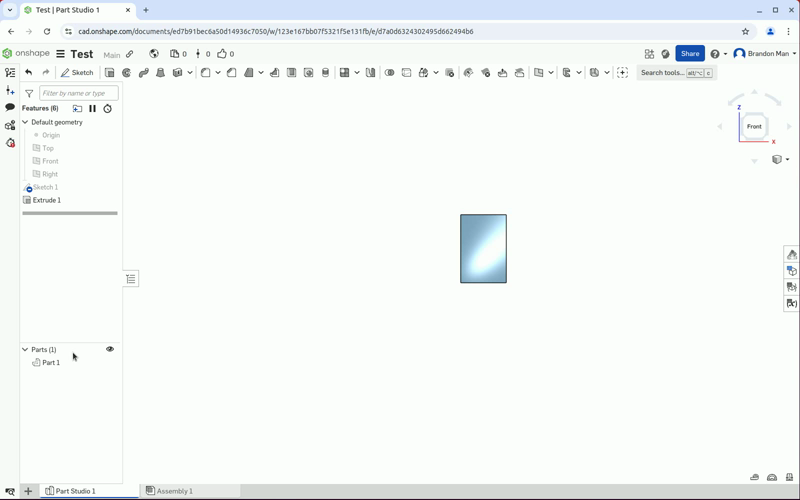
key(shift+p)
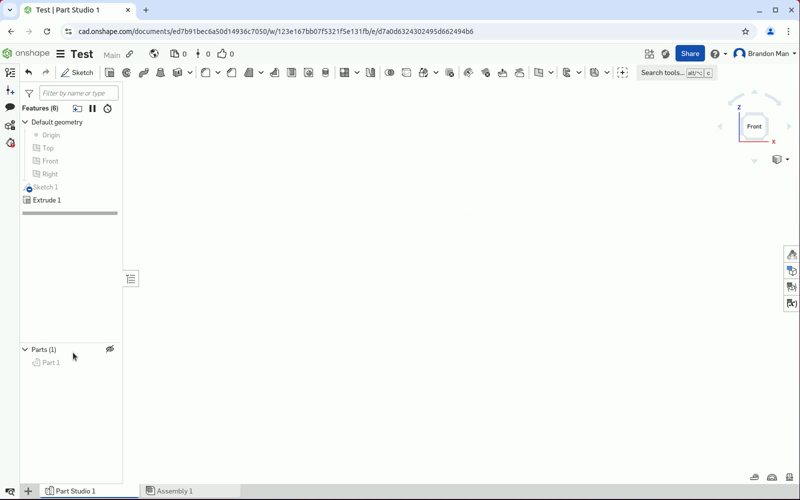
key(space)
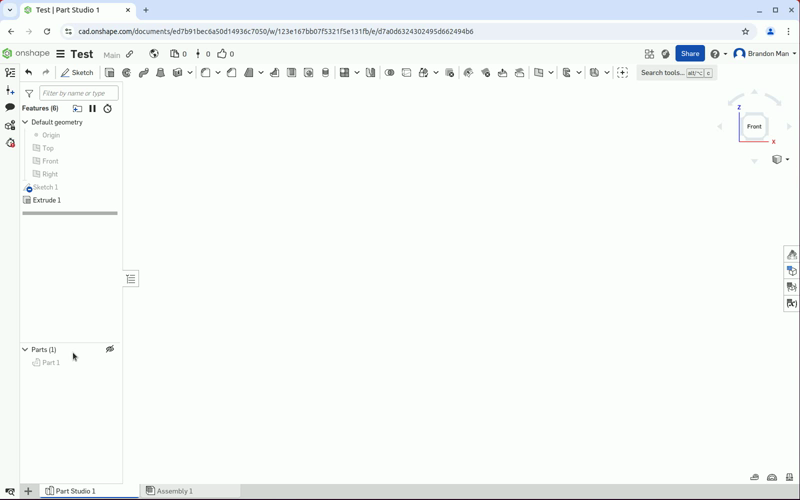
key_down(shift)
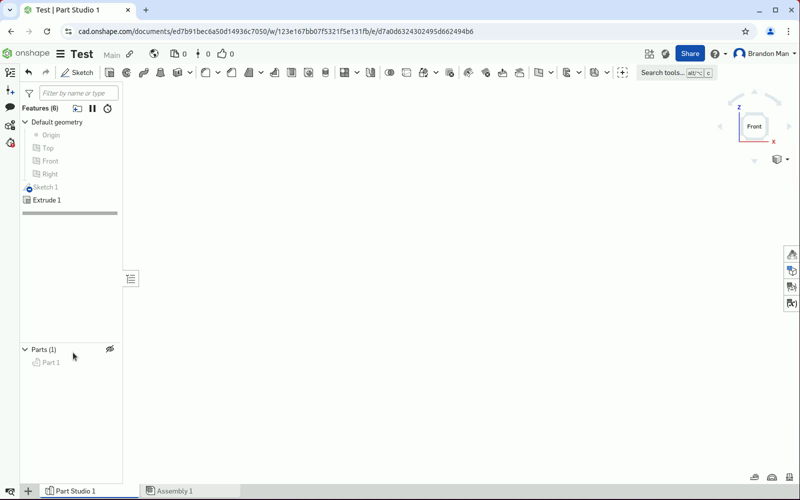
key(left)
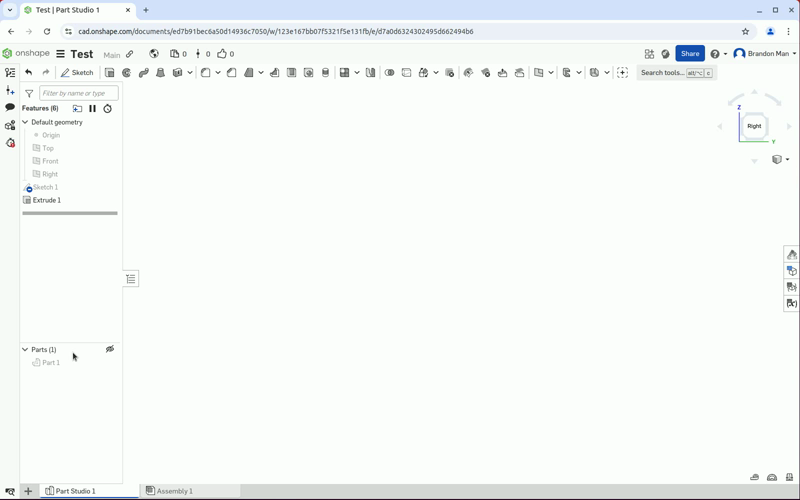
key_up(shift)
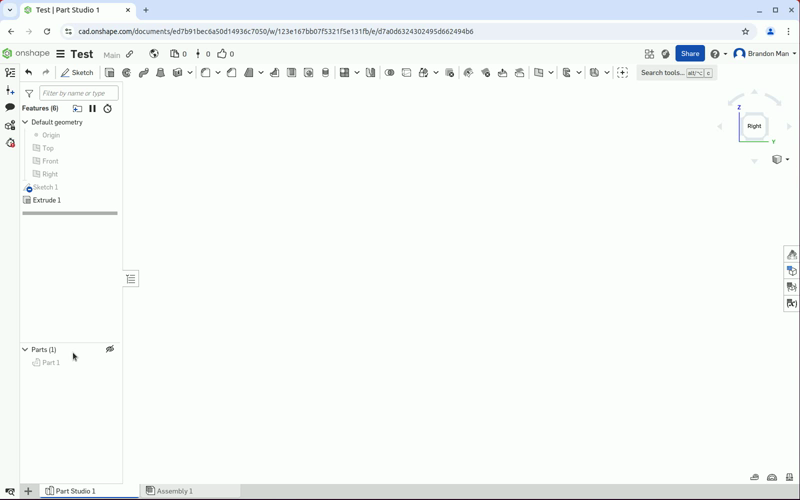
mouse_move(73, 352)
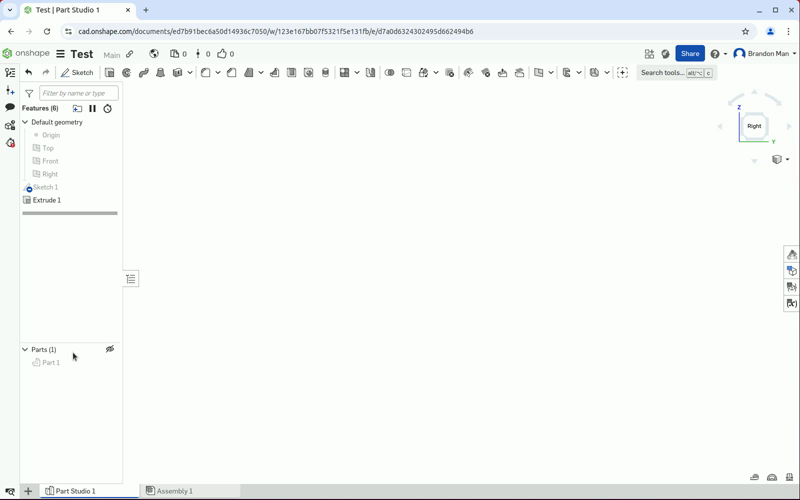
key(shift+y)
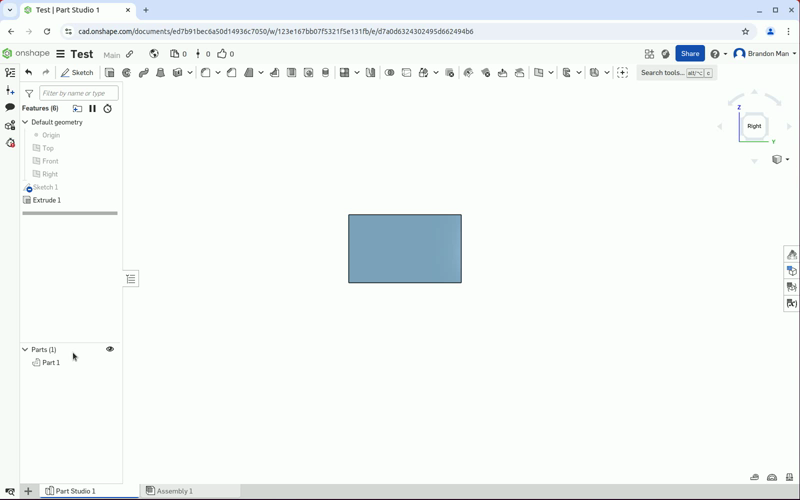
mouse_move(541, 75)
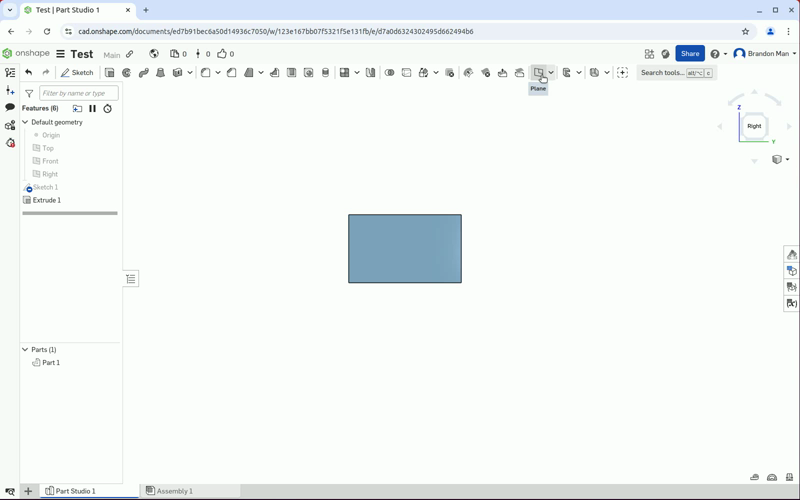
click(541, 75)
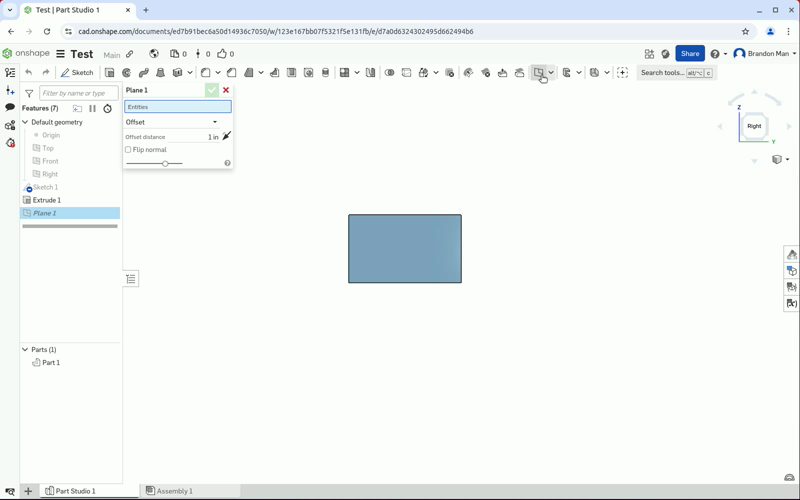
mouse_move(73, 176)
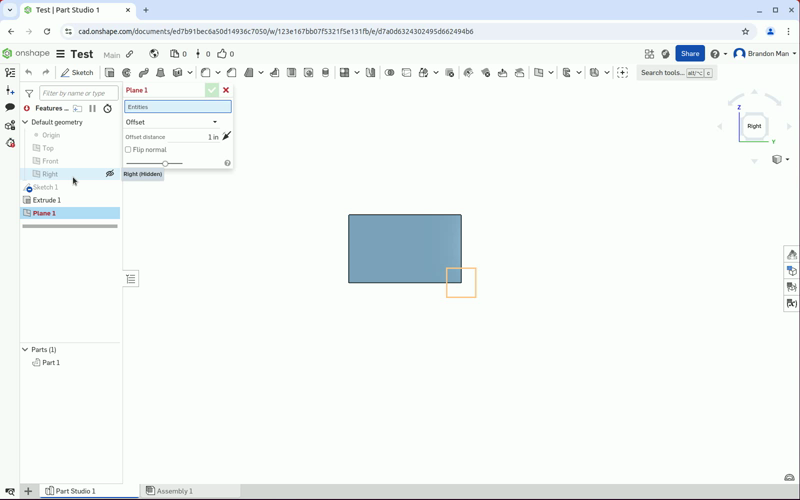
click(73, 176)
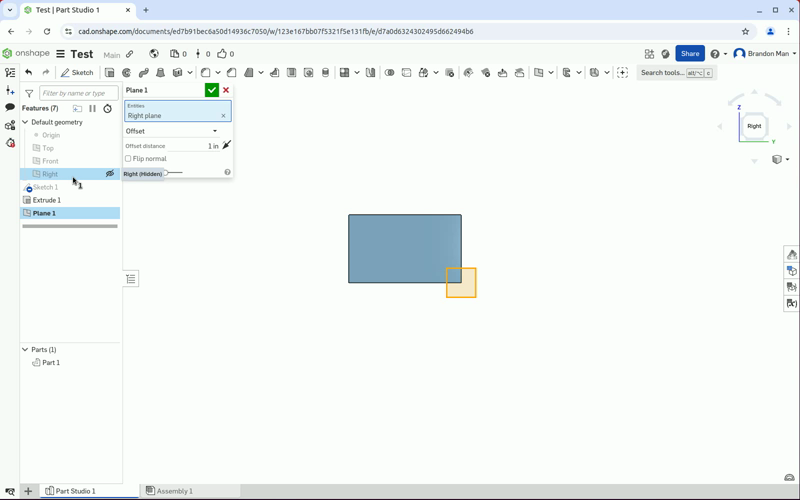
key(tab, 2)
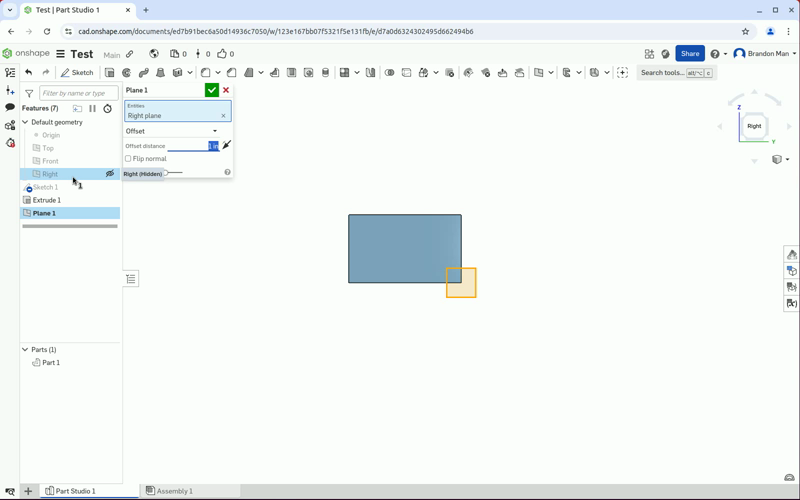
text(9.151)
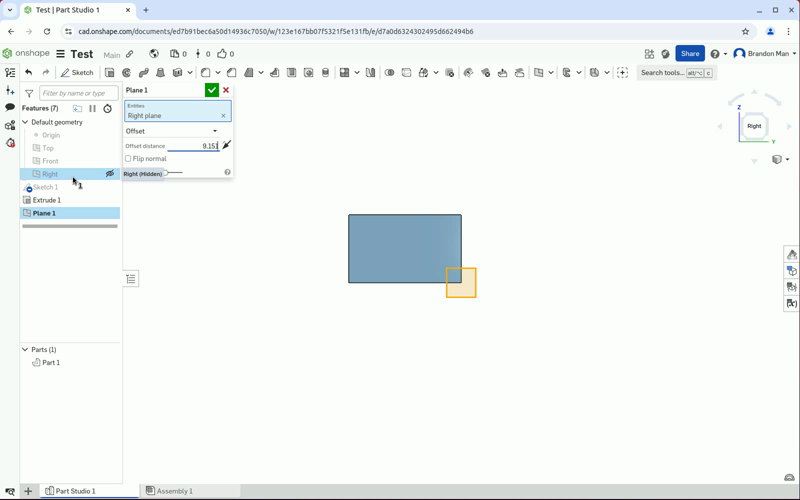
key(enter, 2)
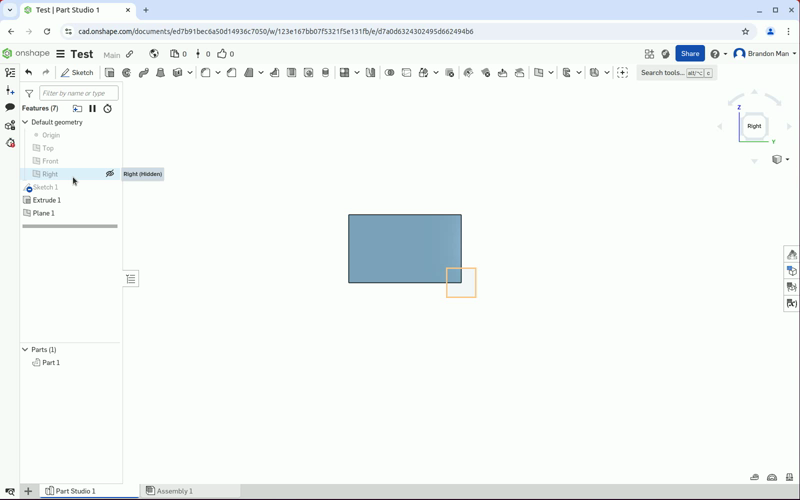
key(shift+s)
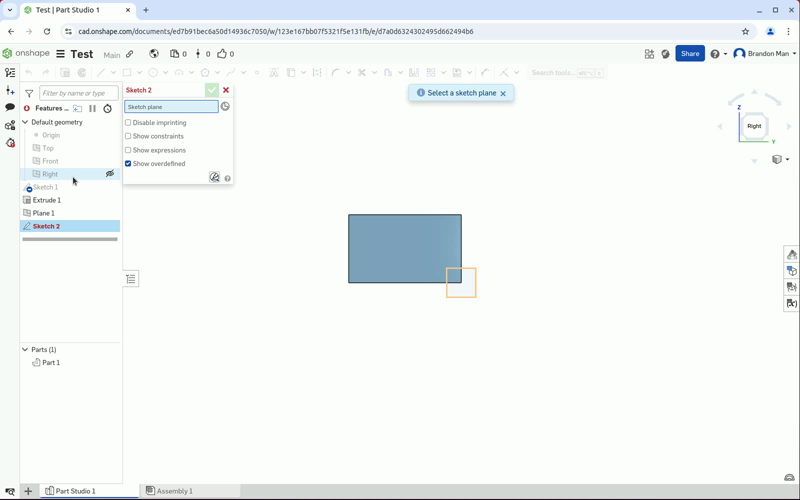
mouse_move(73, 215)
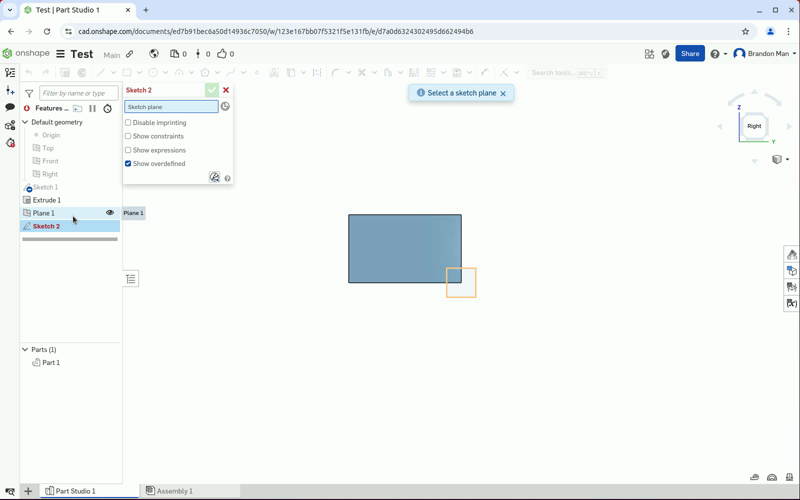
click(73, 215)
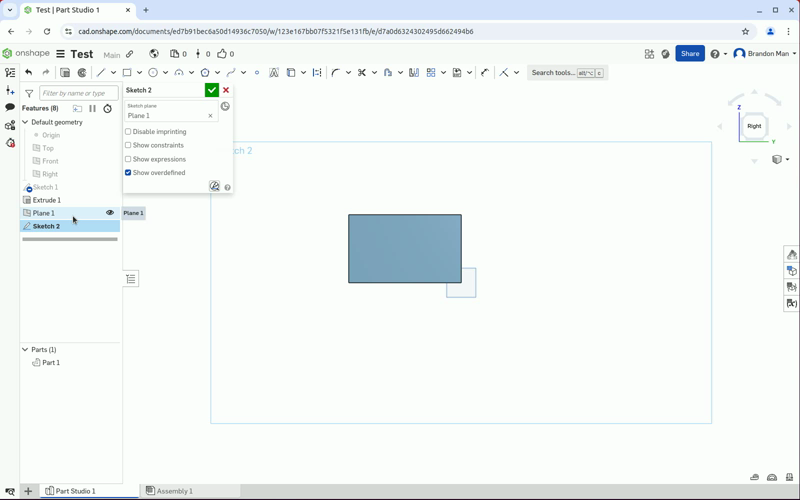
mouse_move(73, 352)
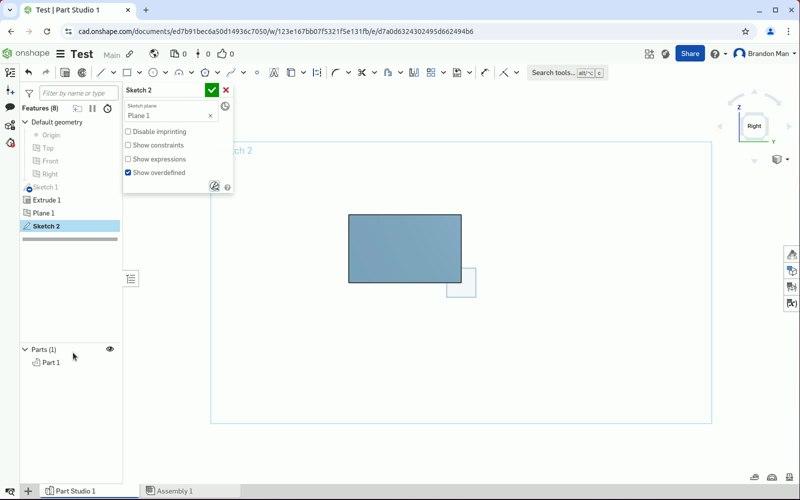
key(y)
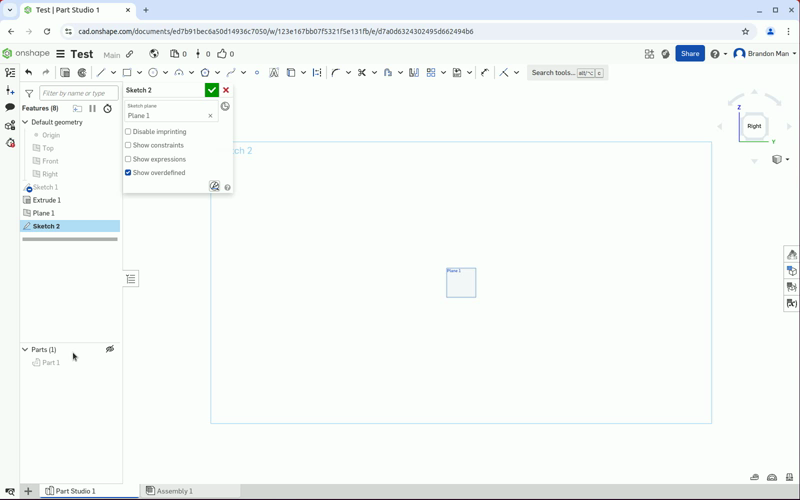
key(a)
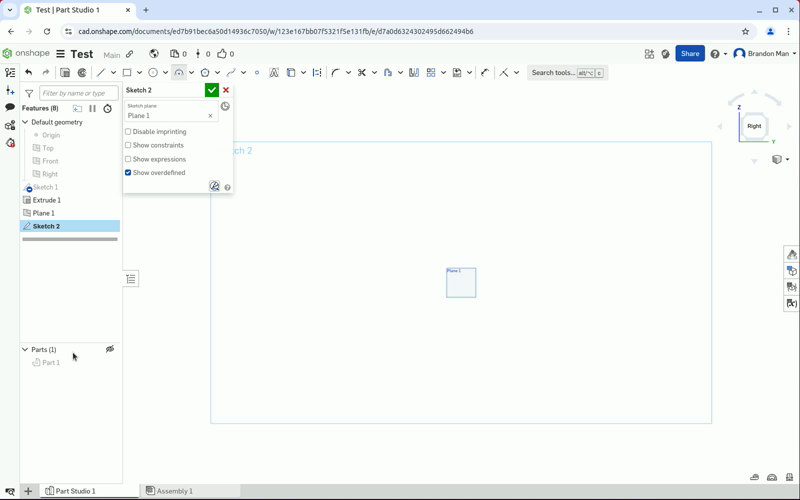
key_down(shift)
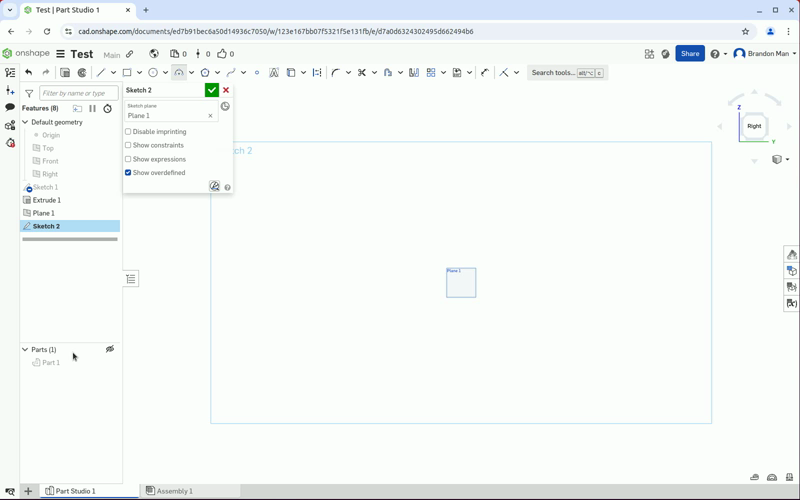
mouse_move(370, 215)
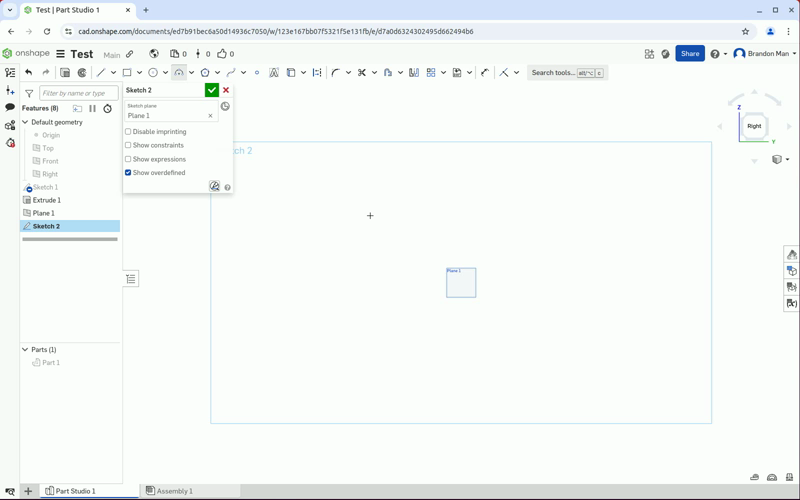
click(370, 215)
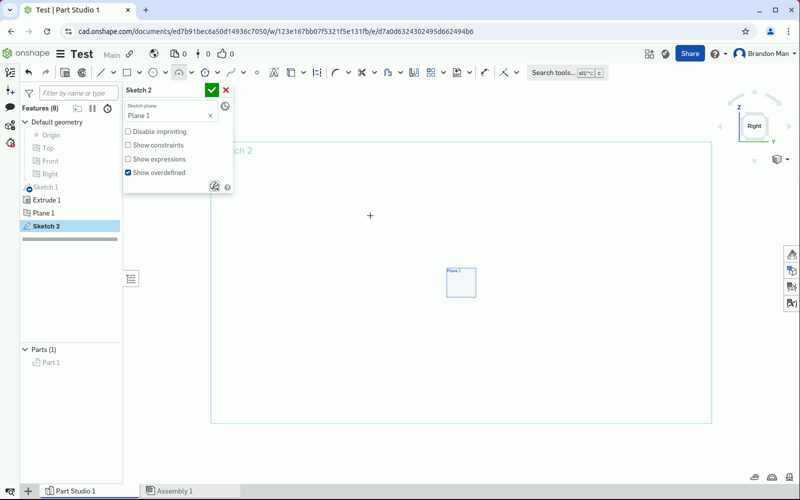
key_up(shift)
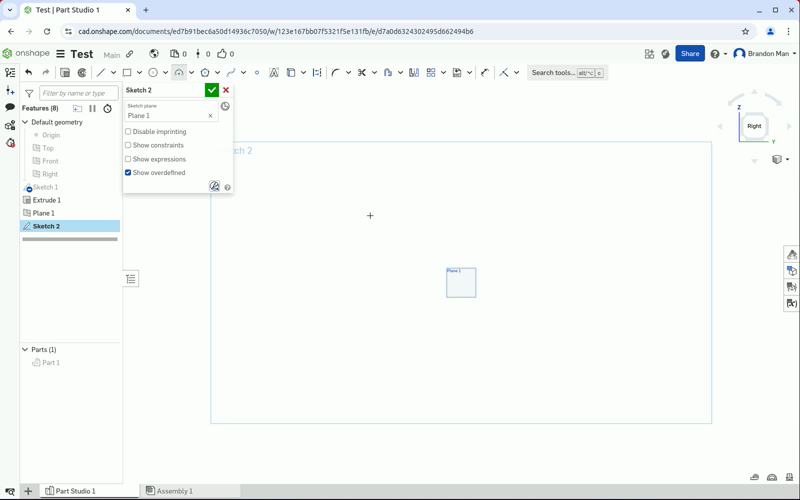
key_down(shift)
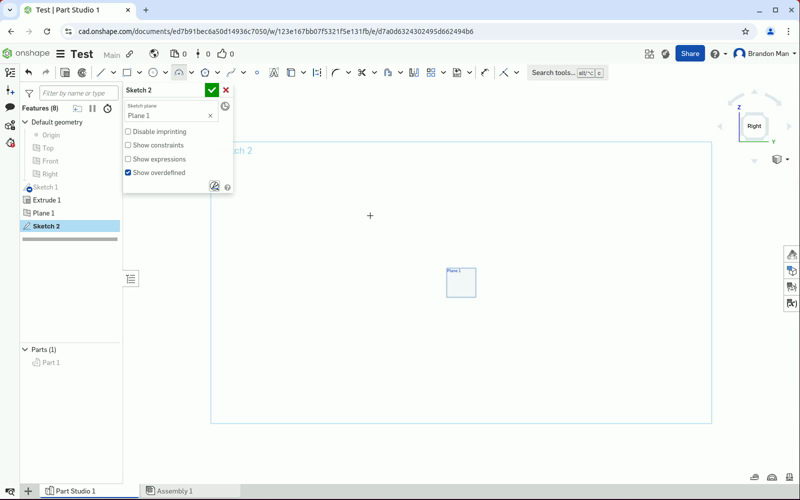
mouse_move(438, 215)
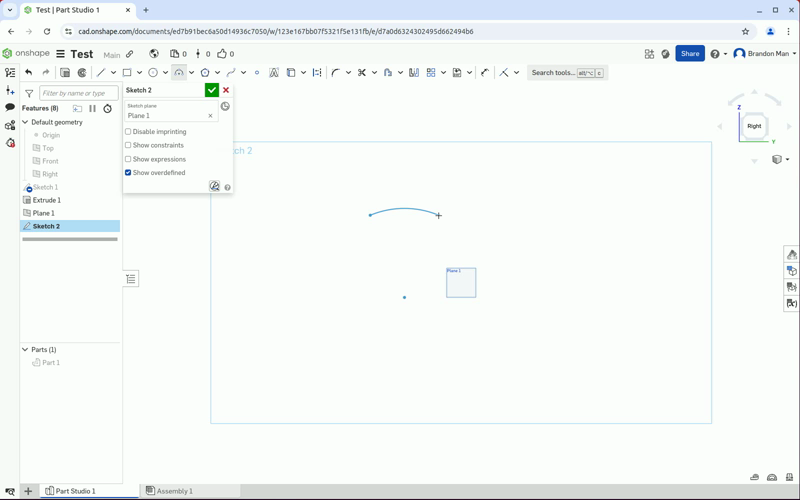
click(438, 215)
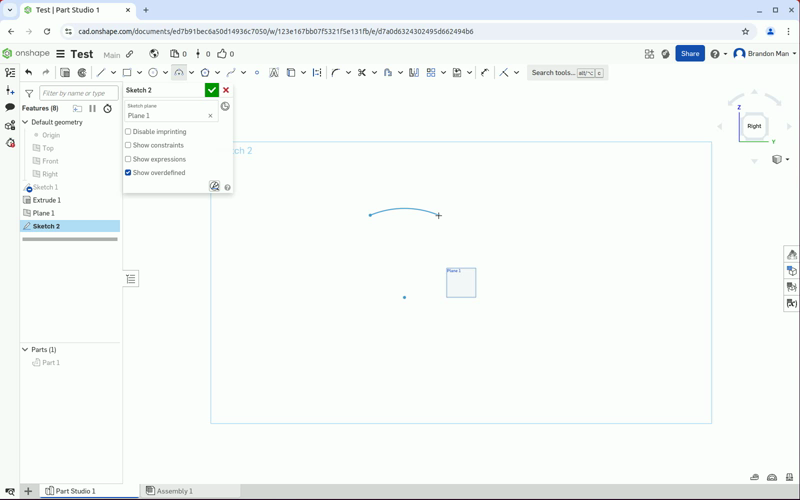
mouse_move(404, 249)
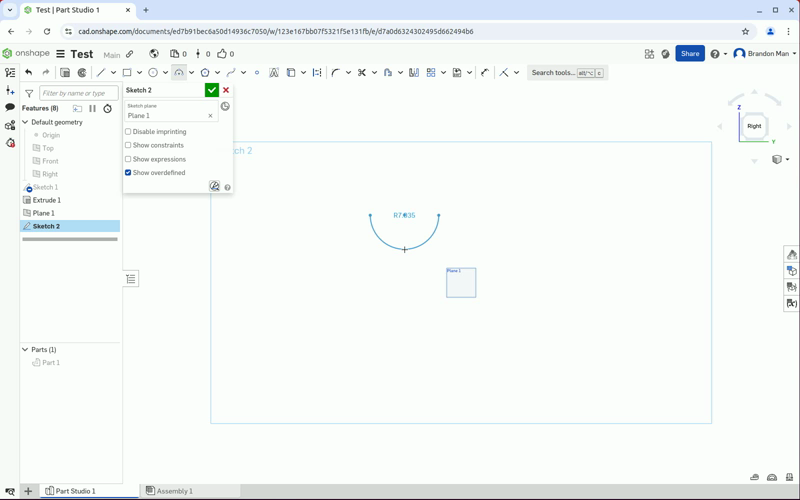
click(404, 249)
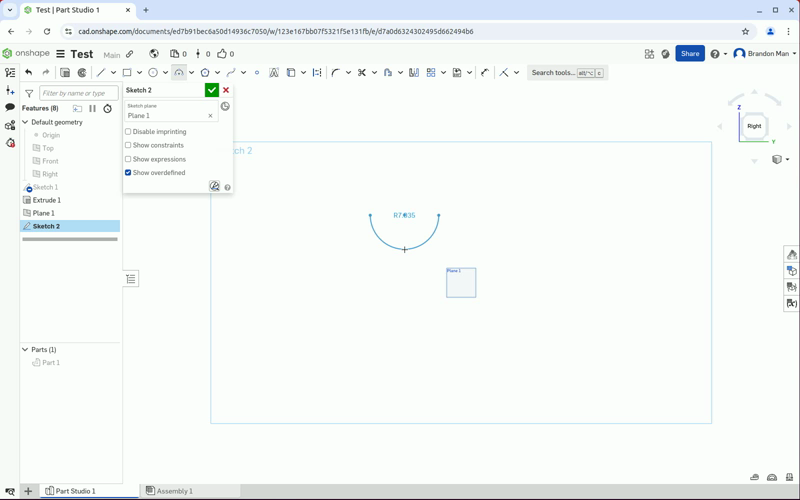
key_up(shift)
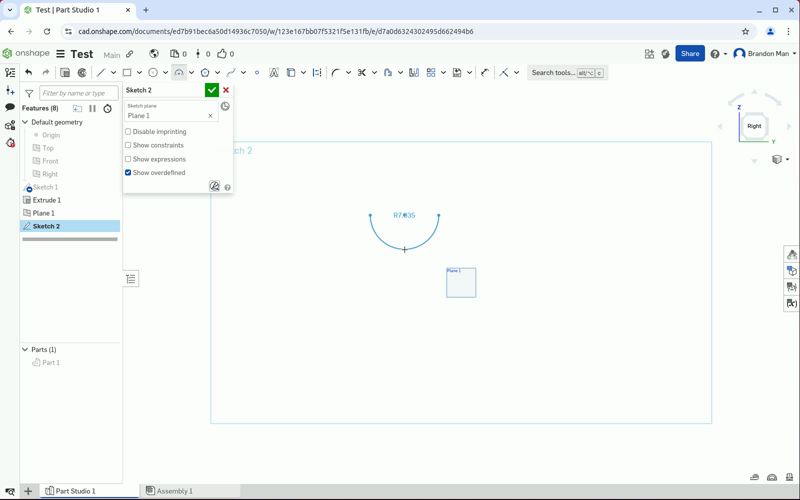
key(esc)
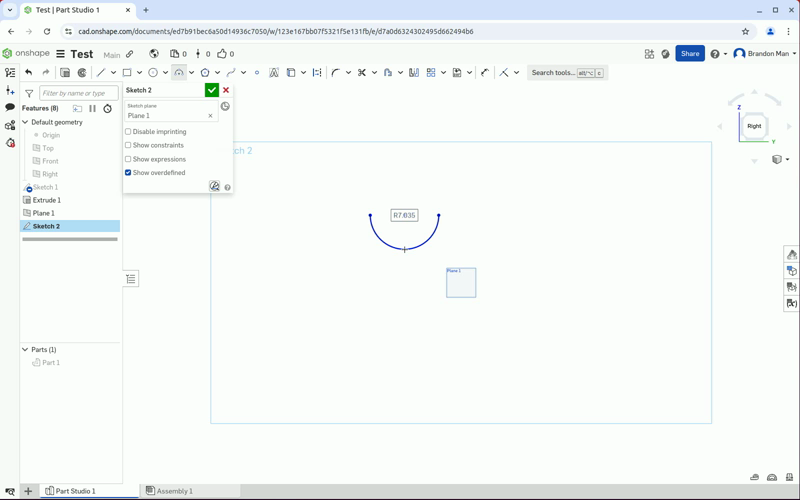
key(l)
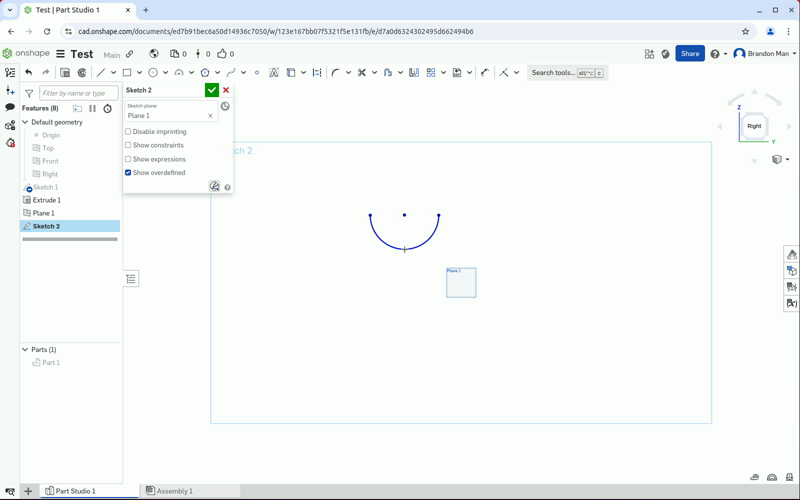
mouse_move(438, 215)
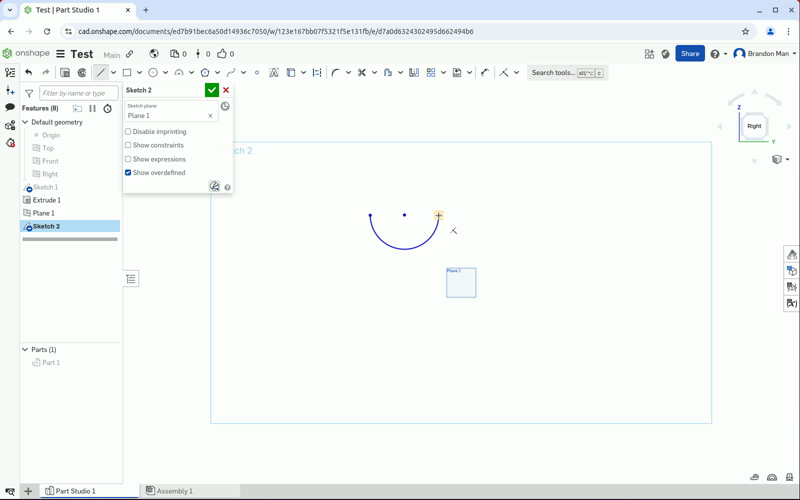
click(438, 215)
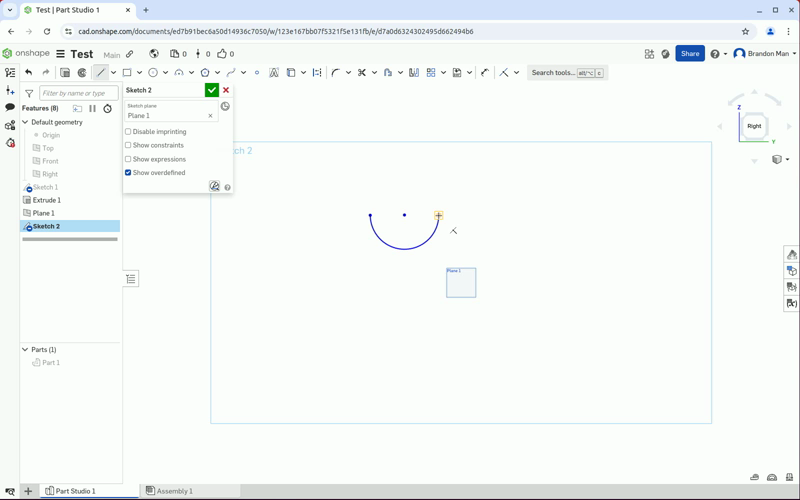
key_down(shift)
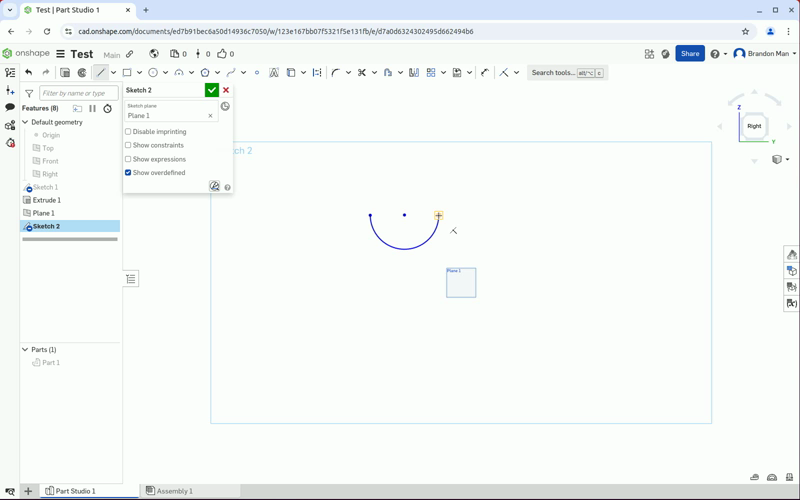
mouse_move(370, 215)
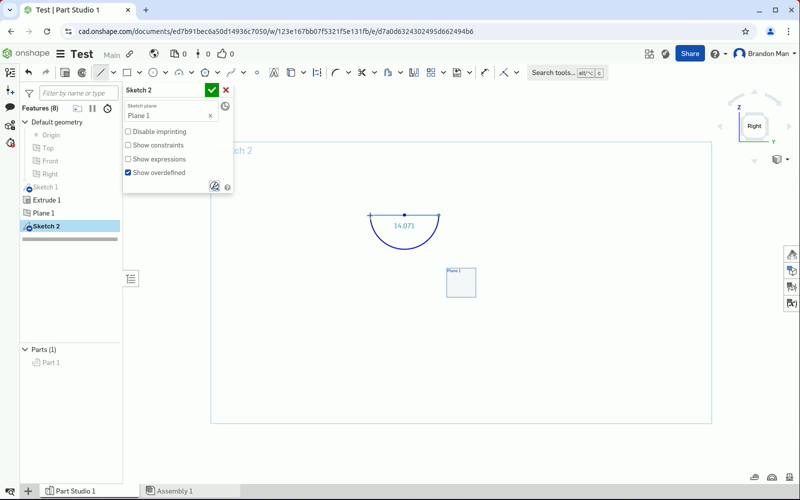
key_up(shift)
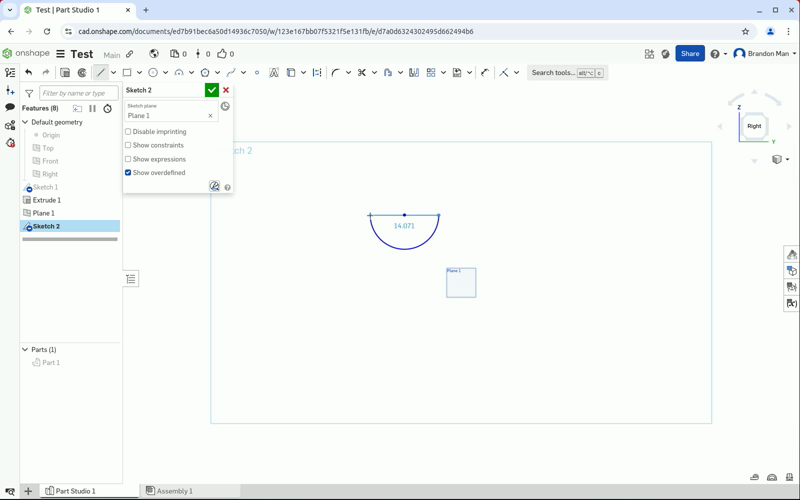
click(370, 215)
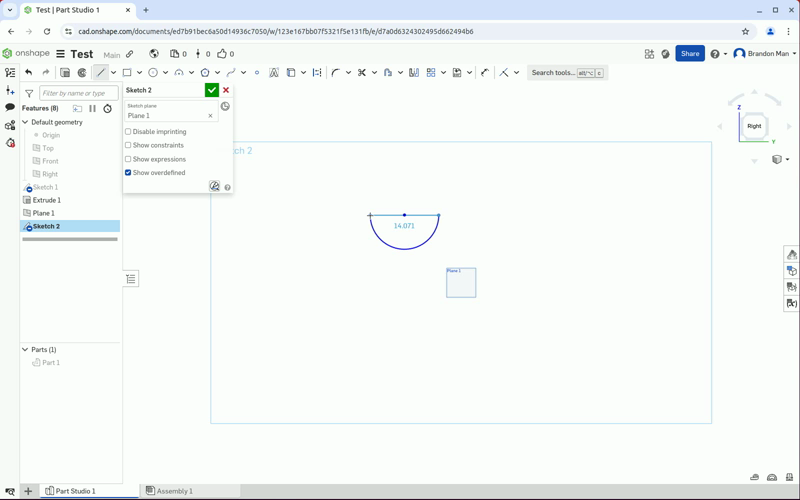
key(esc)
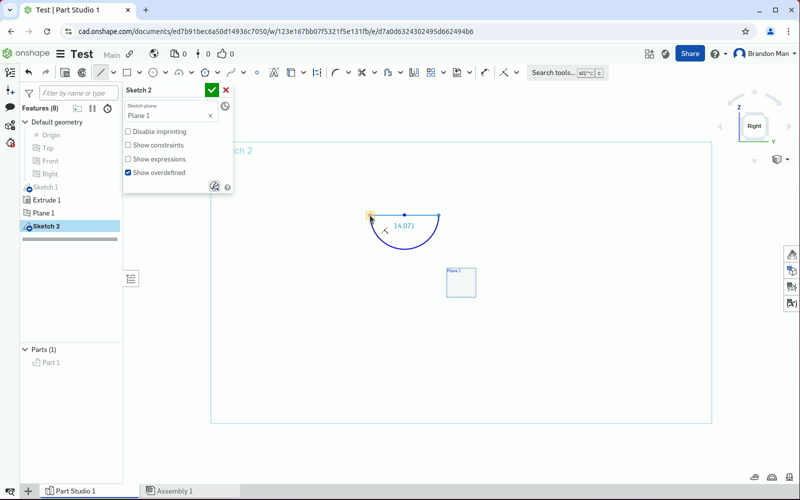
mouse_move(407, 222)
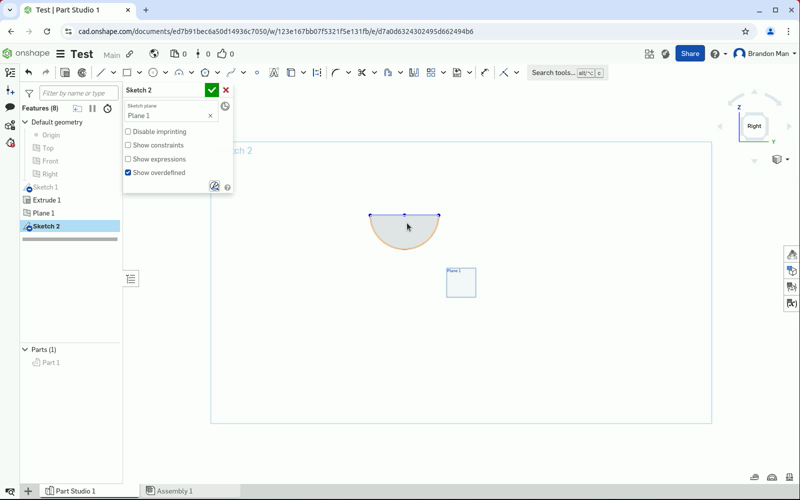
click(407, 222)
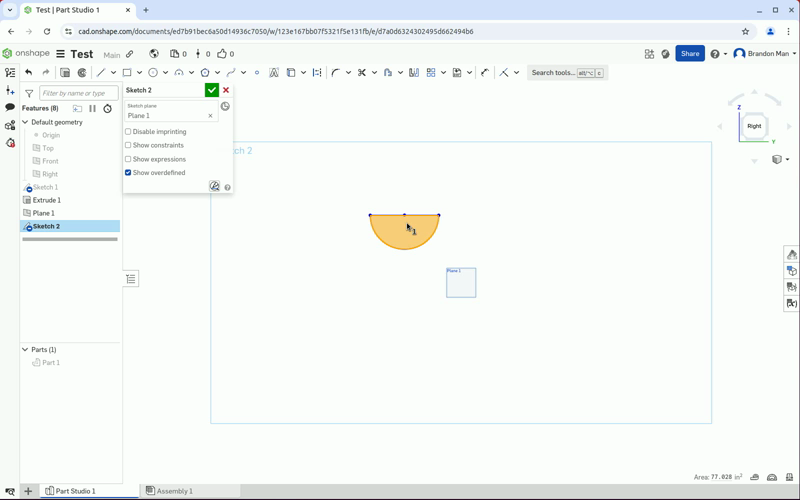
mouse_move(73, 352)
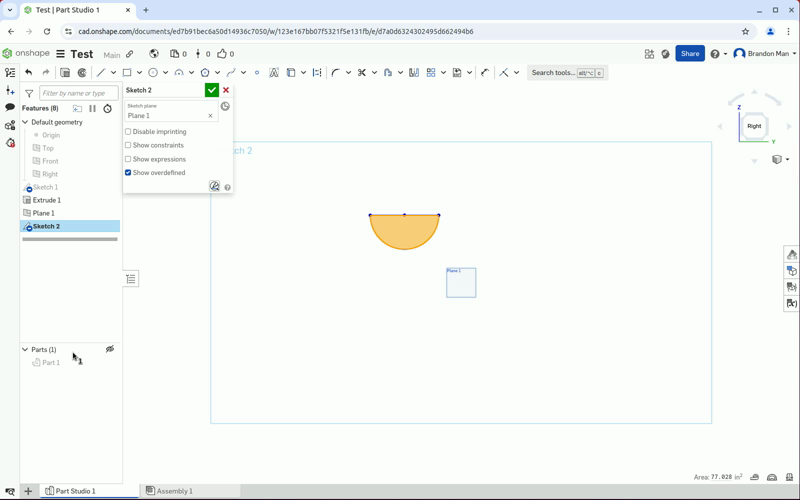
key(shift+y)
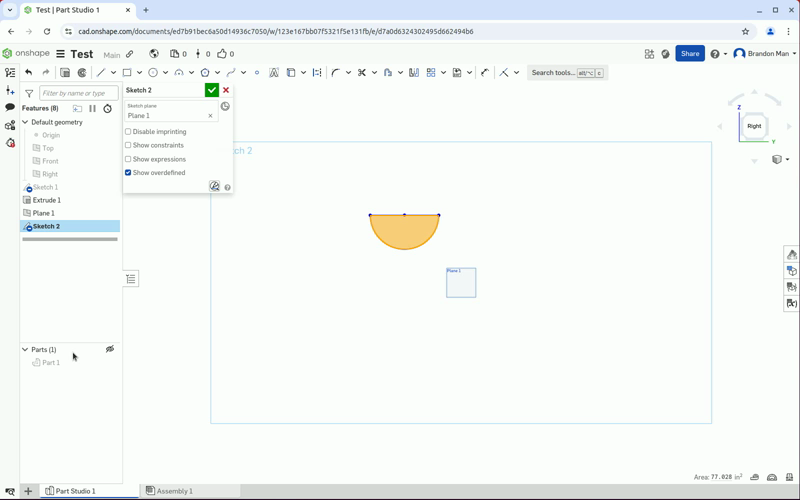
key(shift+e)
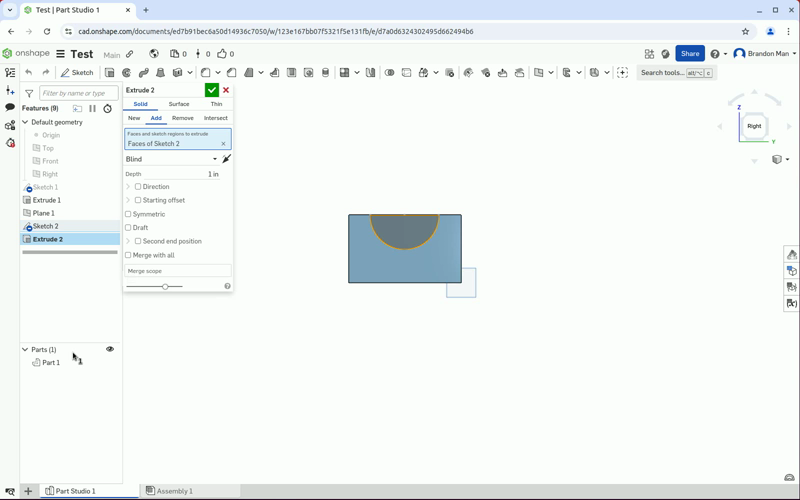
mouse_move(143, 106)
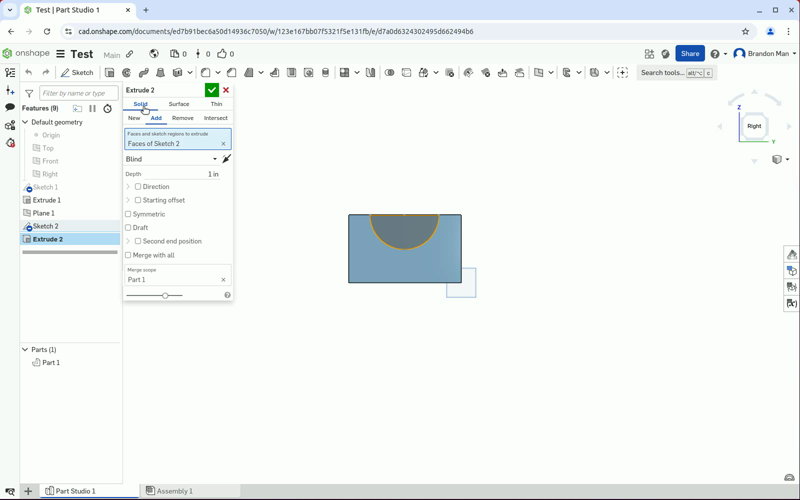
click(143, 106)
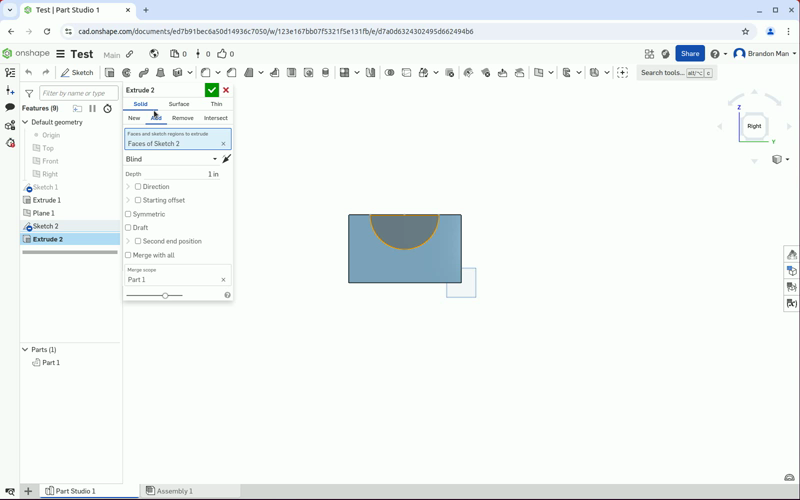
mouse_move(186, 120)
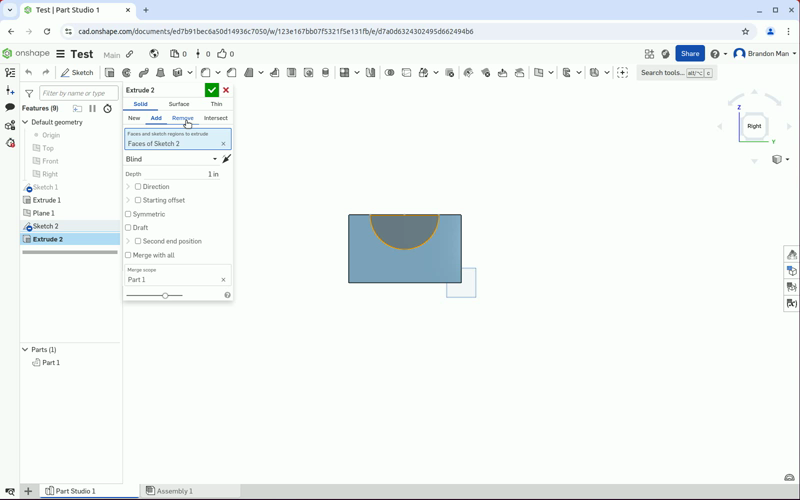
click(186, 120)
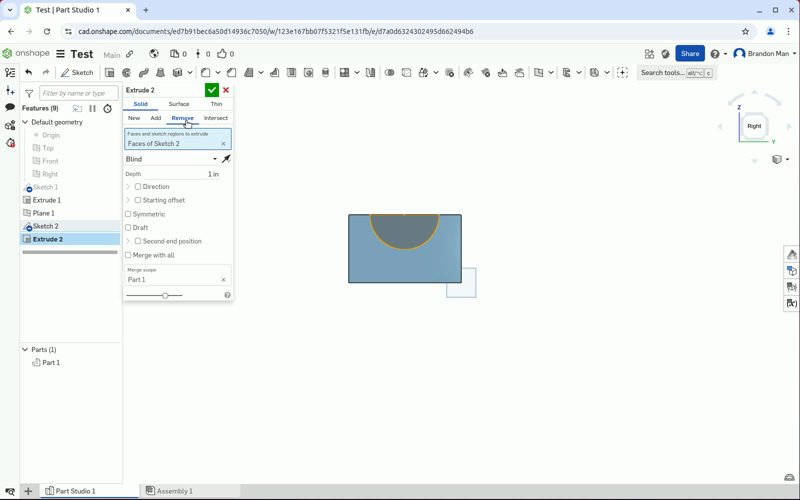
key(tab, 4)
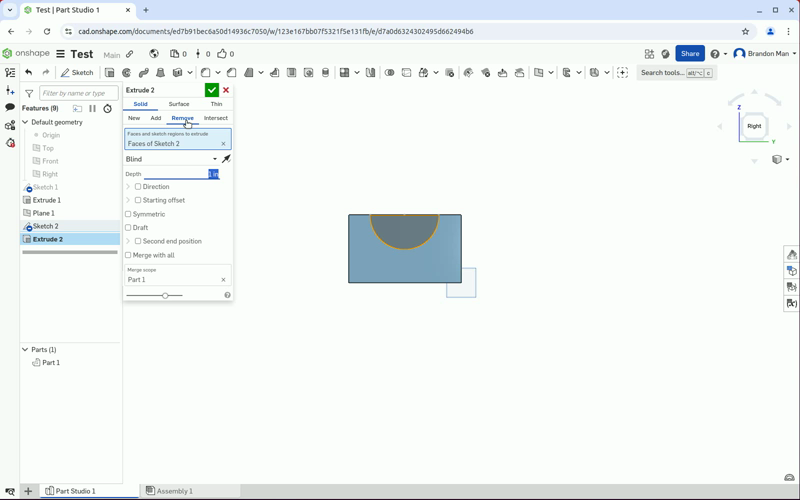
text(9.147)
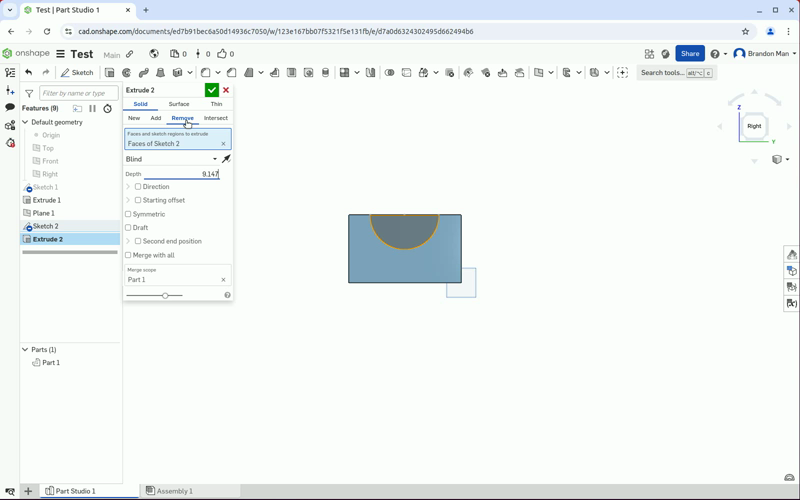
key(tab, 6)
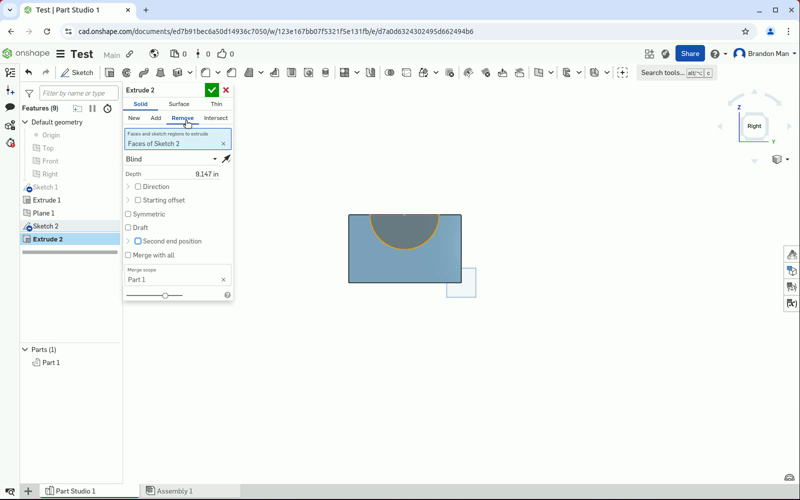
key(space)
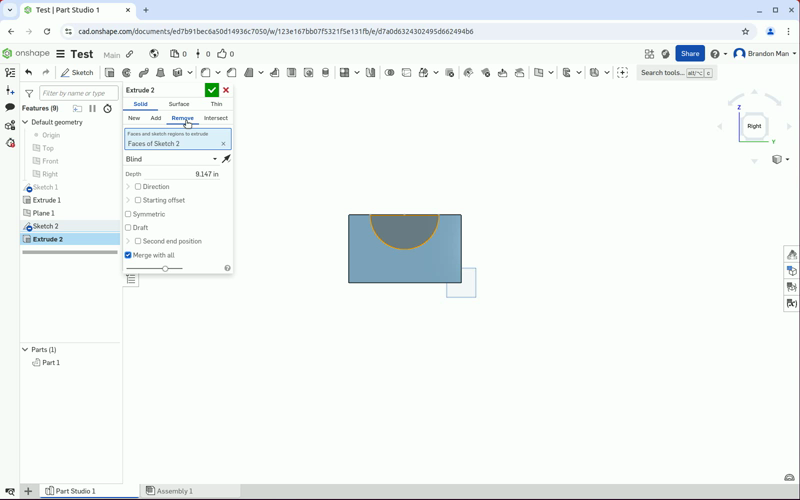
key(enter)
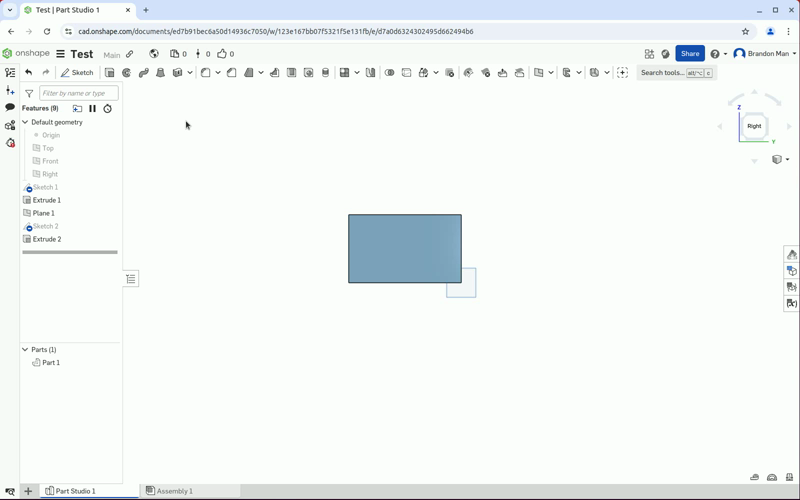
key(shift+h)
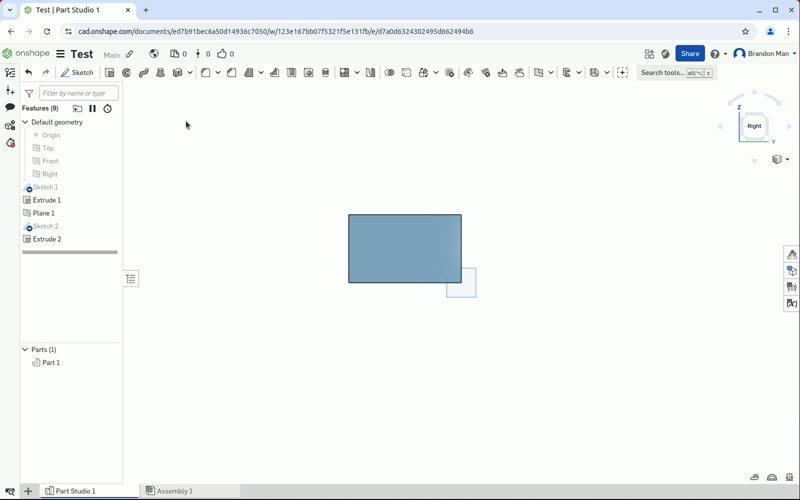
key(shift+h)
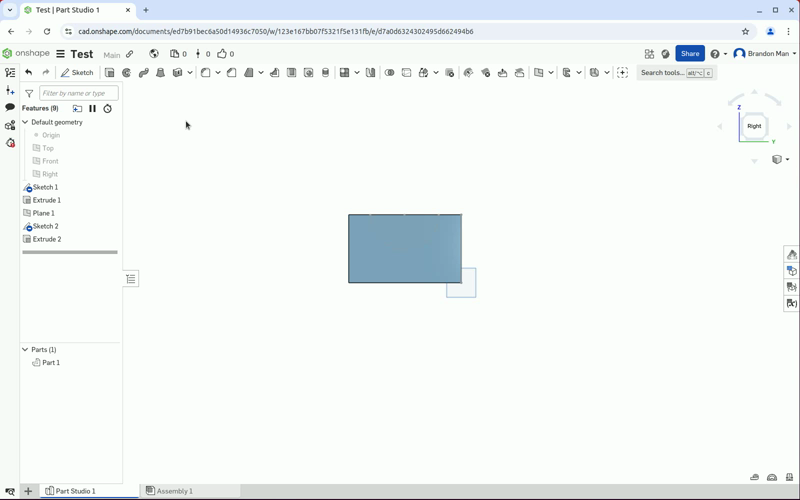
key(shift+7)
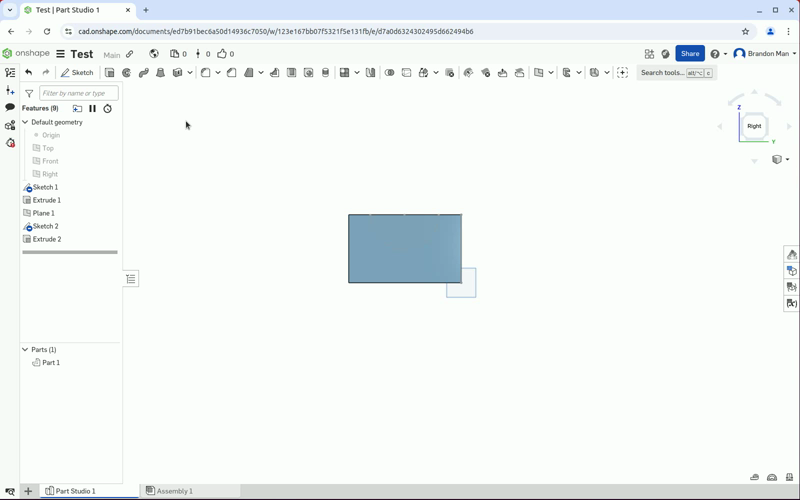
key(right, 2)
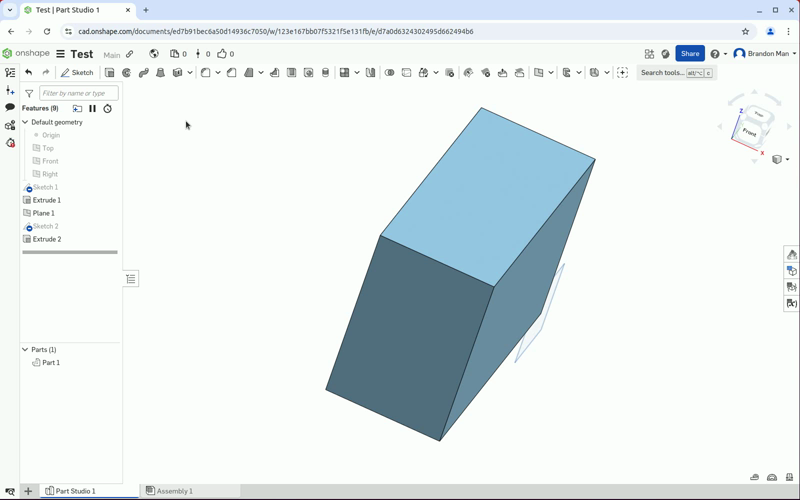
key(down, 2)
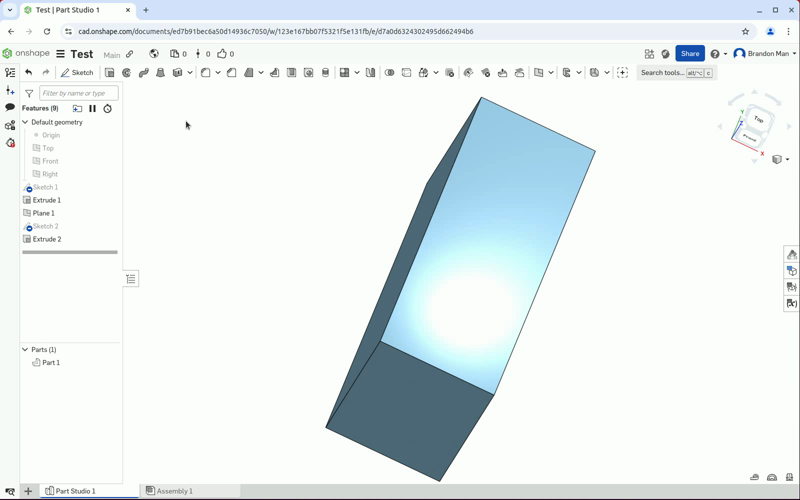
key(up, 2)
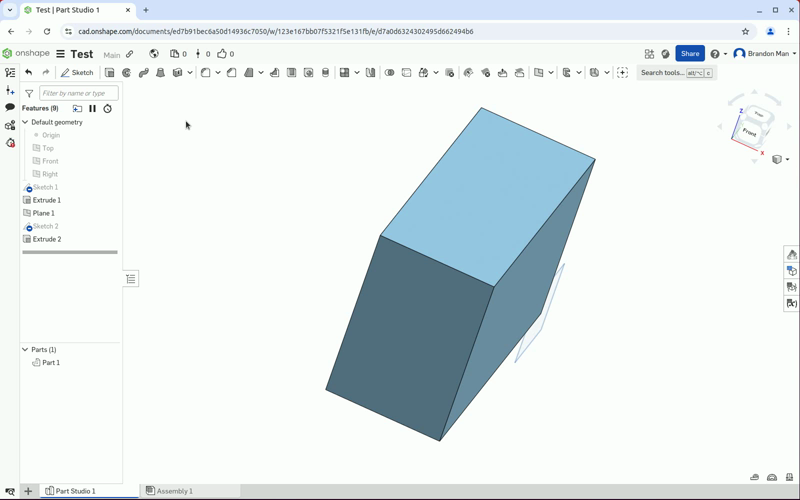
key(left, 2)
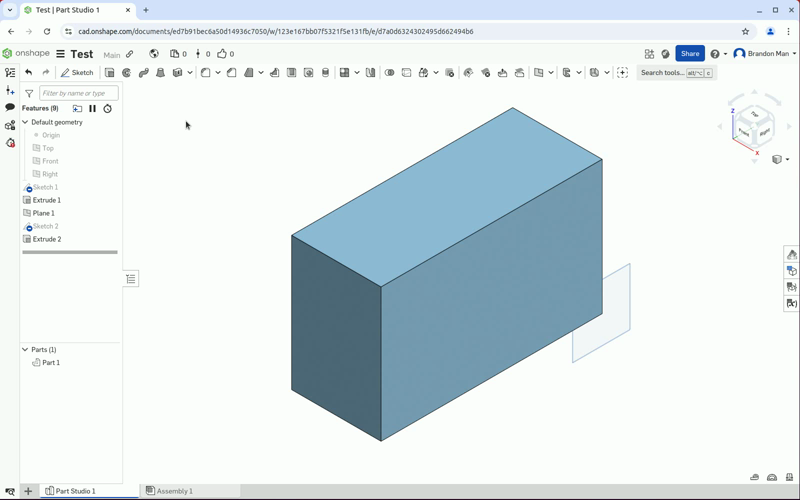
mouse_move(73, 189)
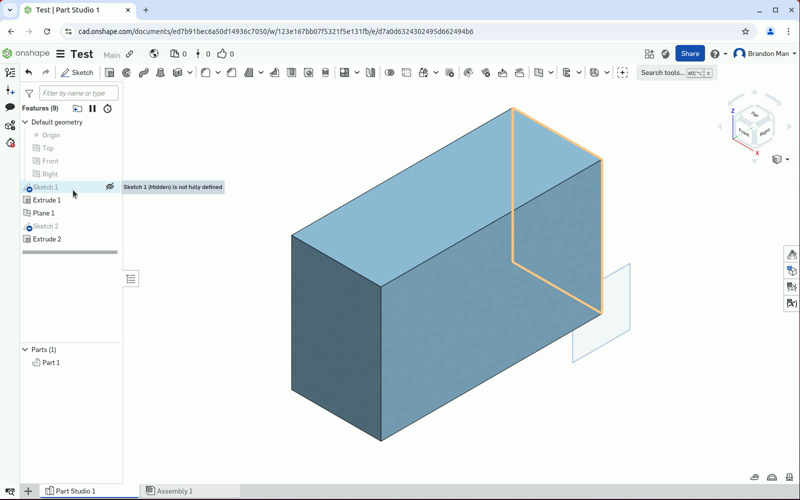
click(73, 189)